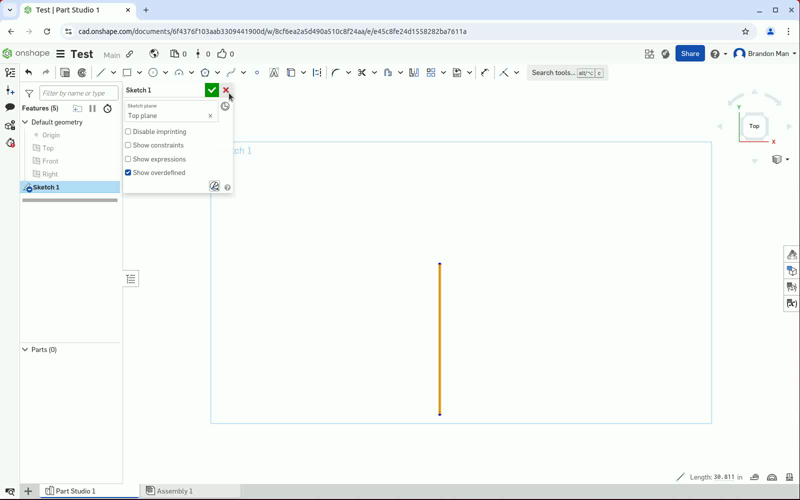
key(shift+h)
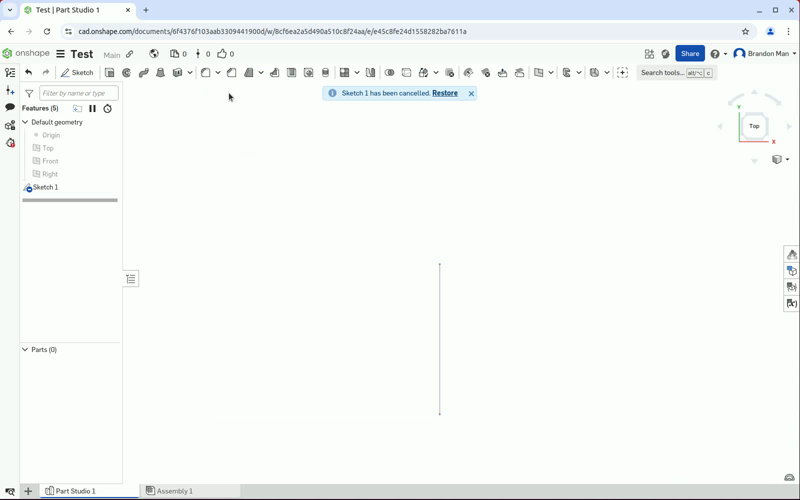
key(shift+s)
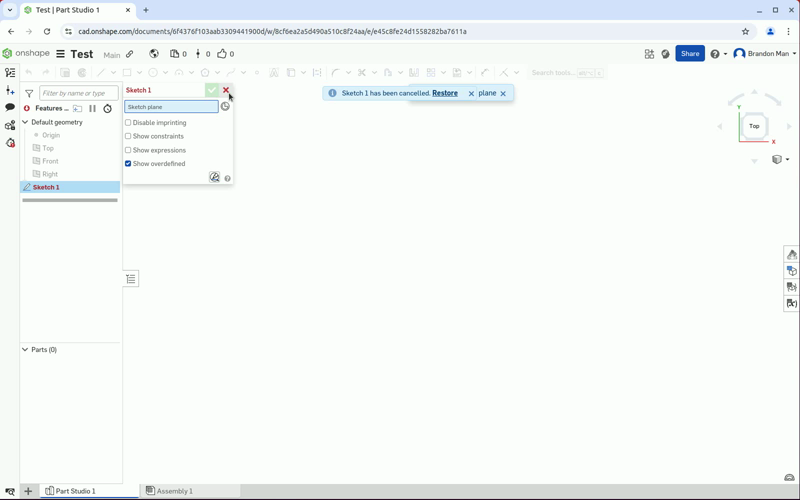
mouse_move(73, 150)
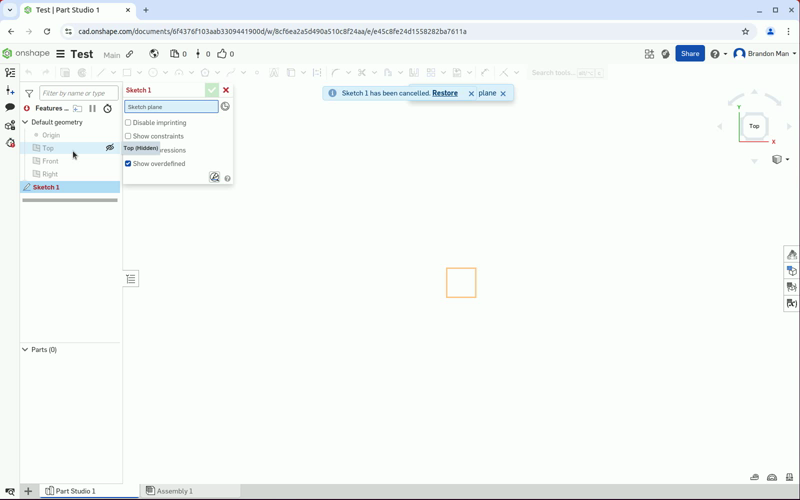
click(73, 150)
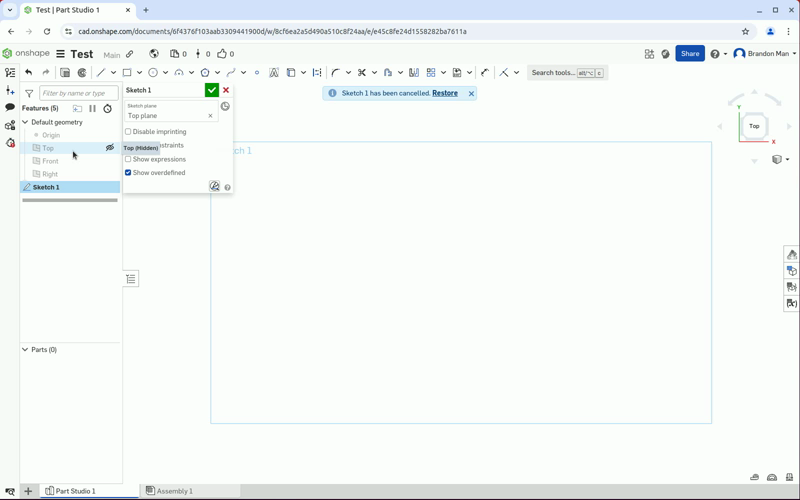
mouse_move(73, 352)
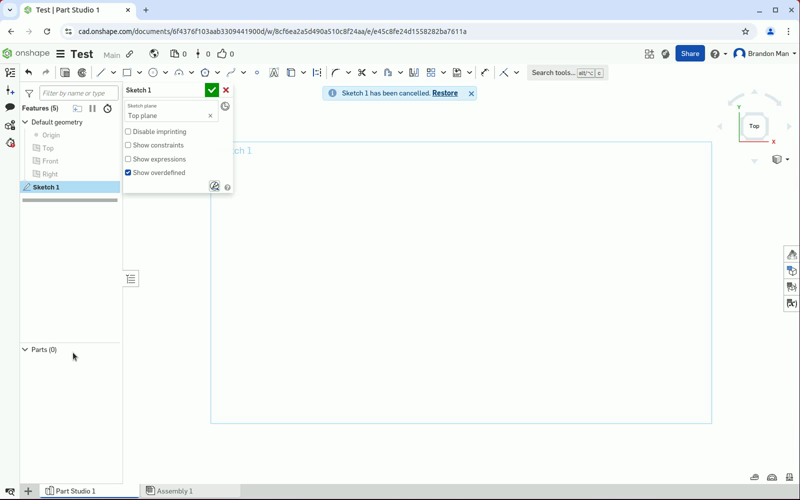
key(y)
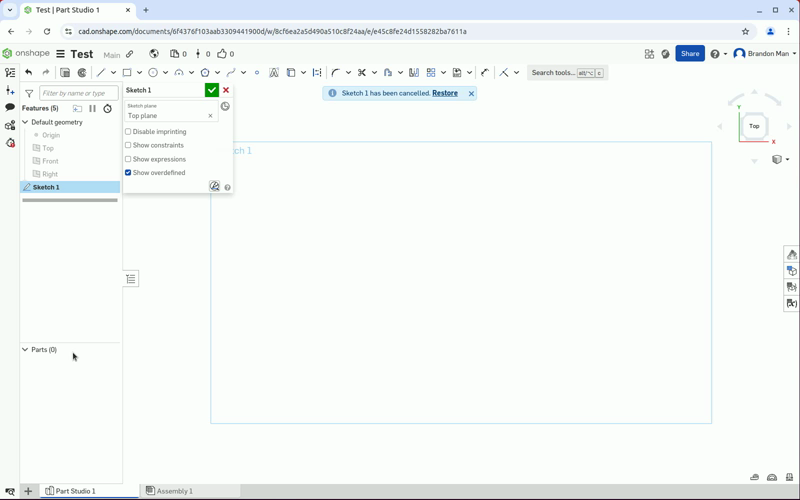
key(l)
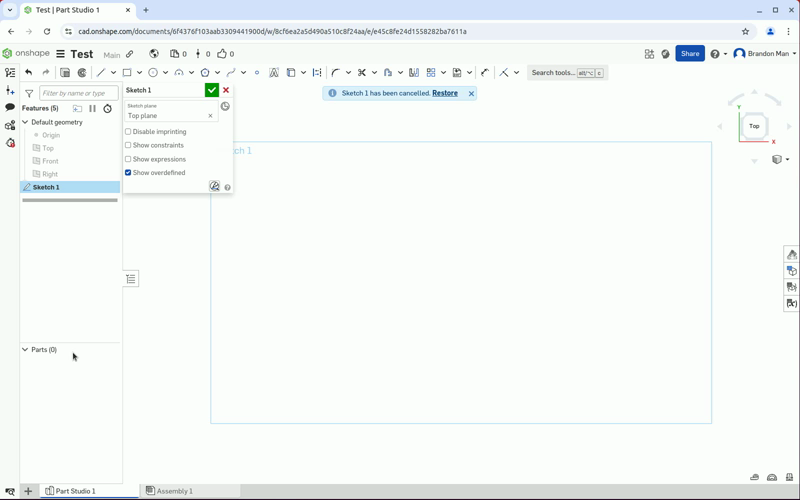
key_down(shift)
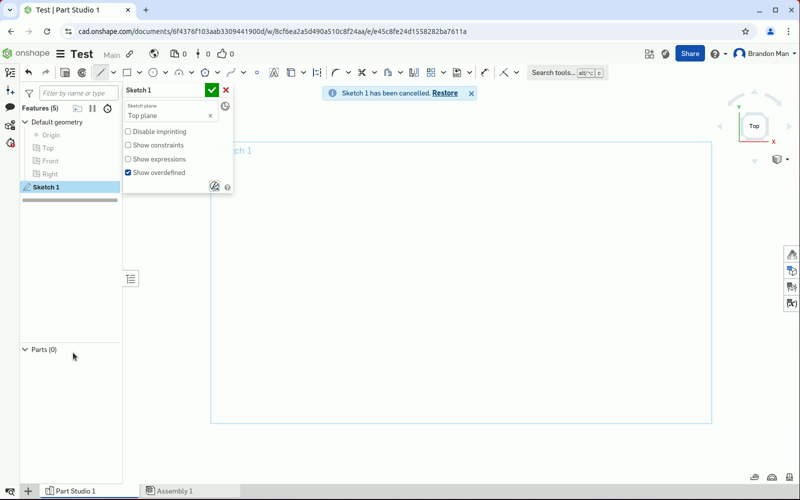
mouse_move(460, 282)
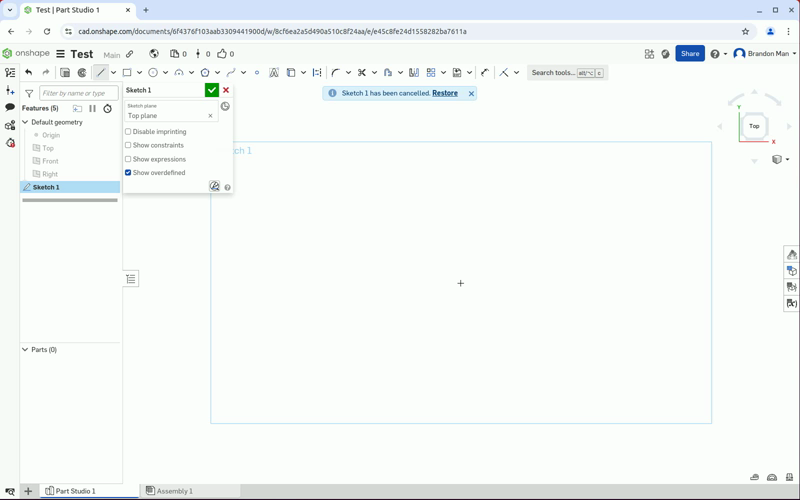
click(460, 282)
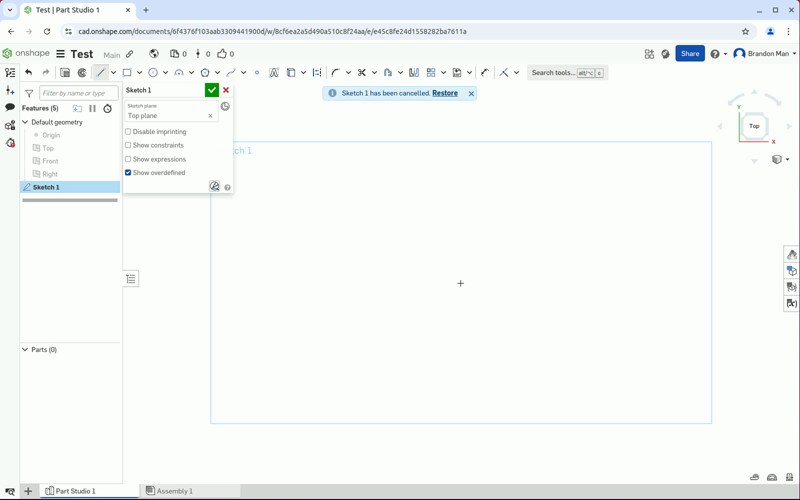
key_up(shift)
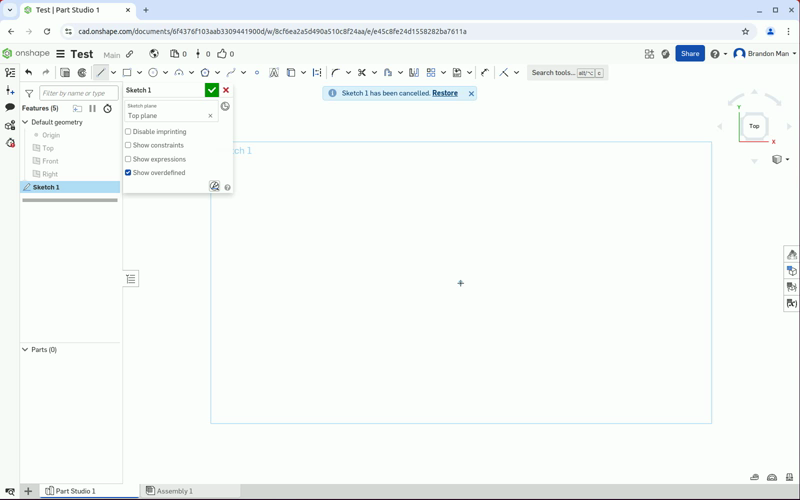
key_down(shift)
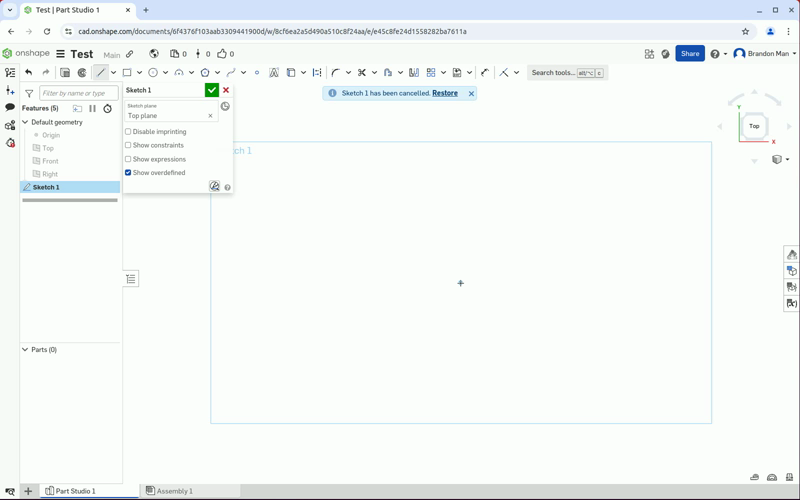
mouse_move(490, 282)
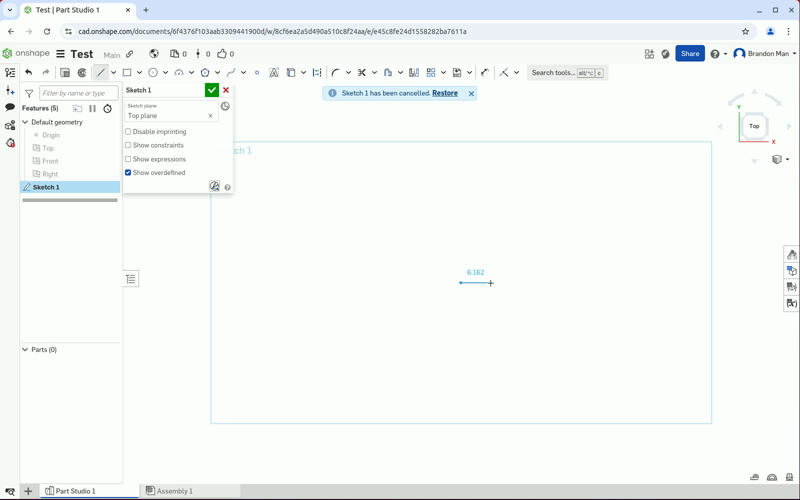
mouse_move(509, 282)
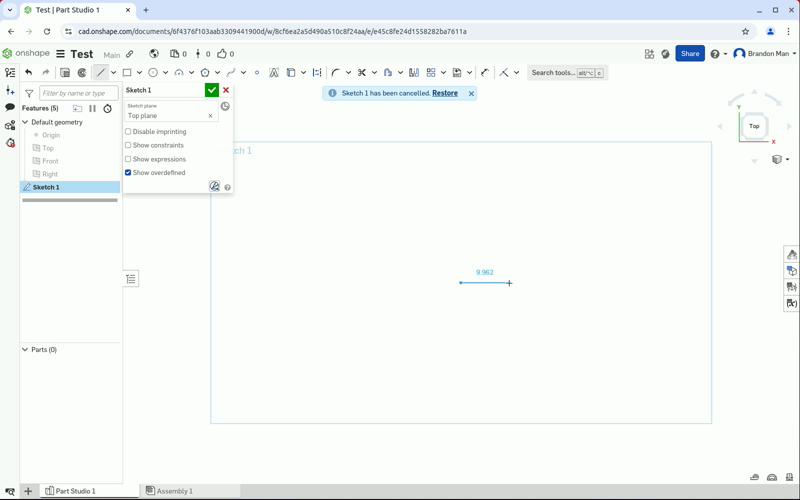
click(509, 282)
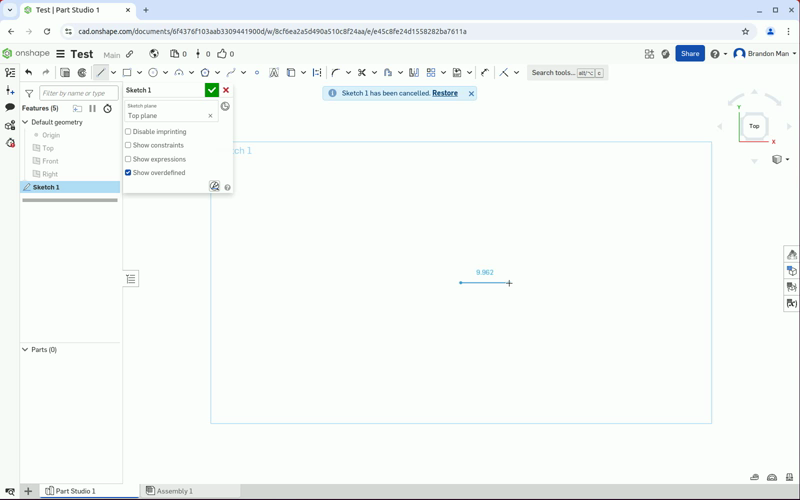
key_up(shift)
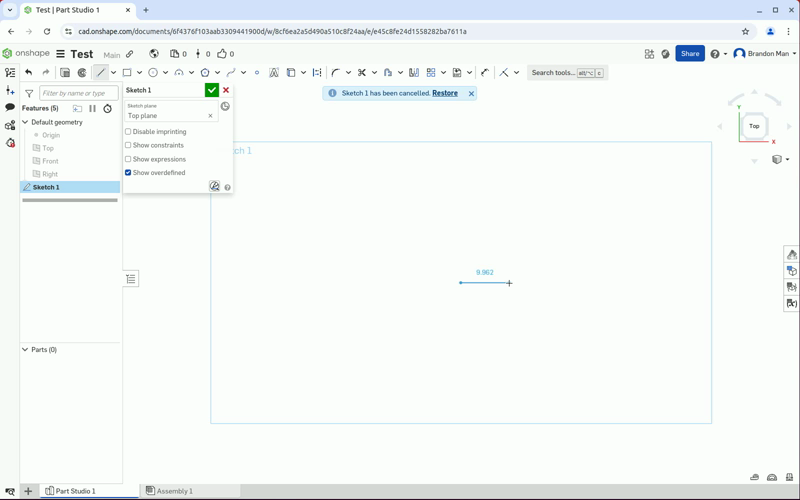
key_down(shift)
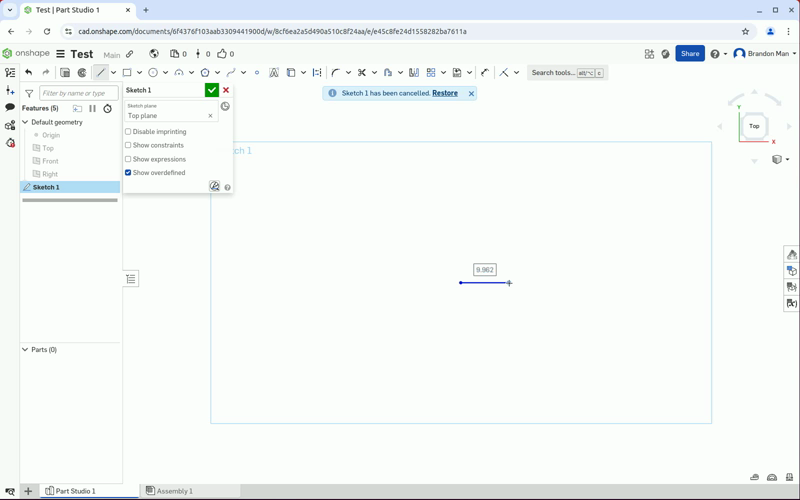
mouse_move(509, 209)
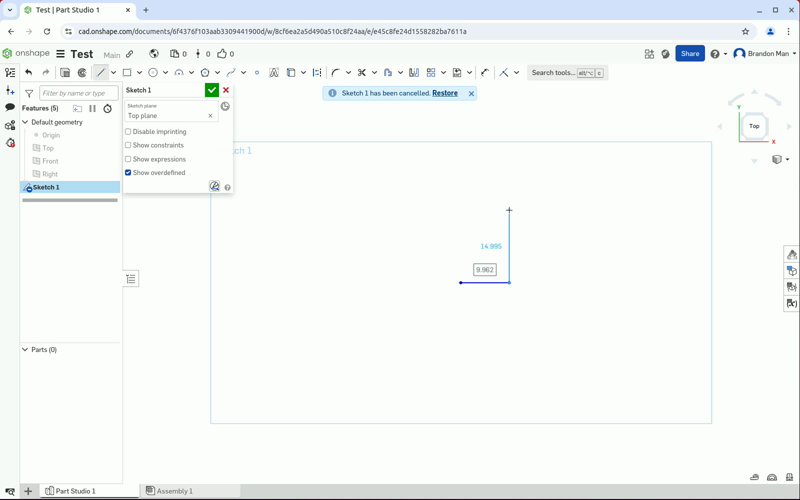
click(509, 209)
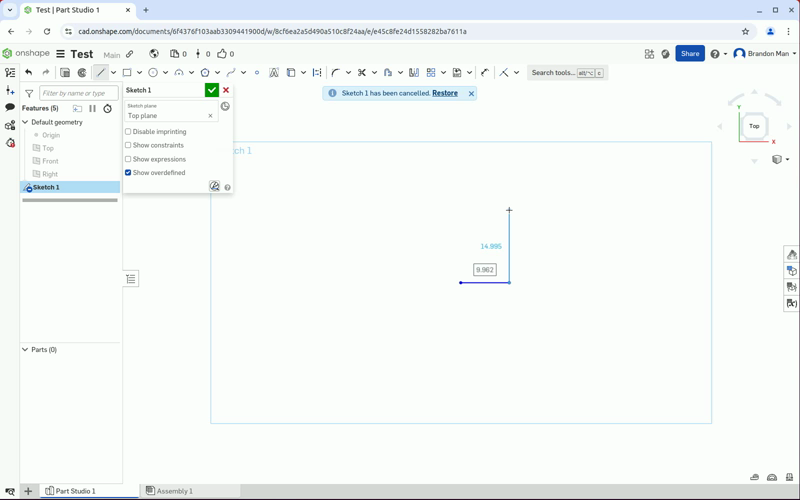
key_up(shift)
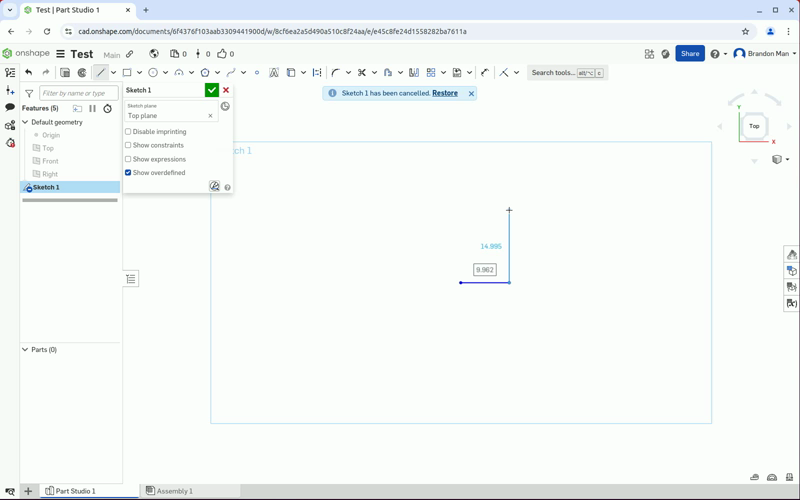
key_down(shift)
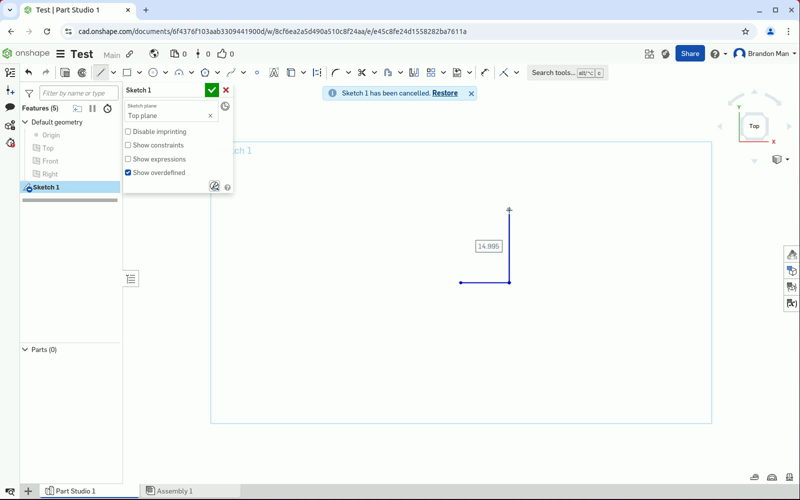
mouse_move(539, 209)
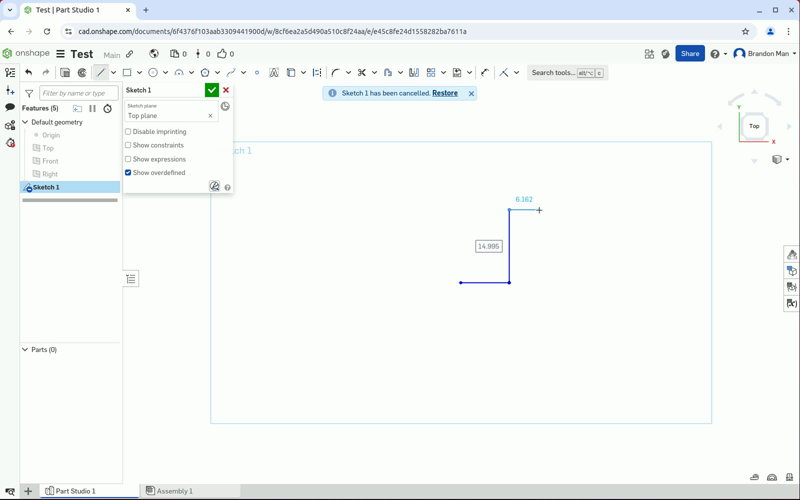
mouse_move(460, 209)
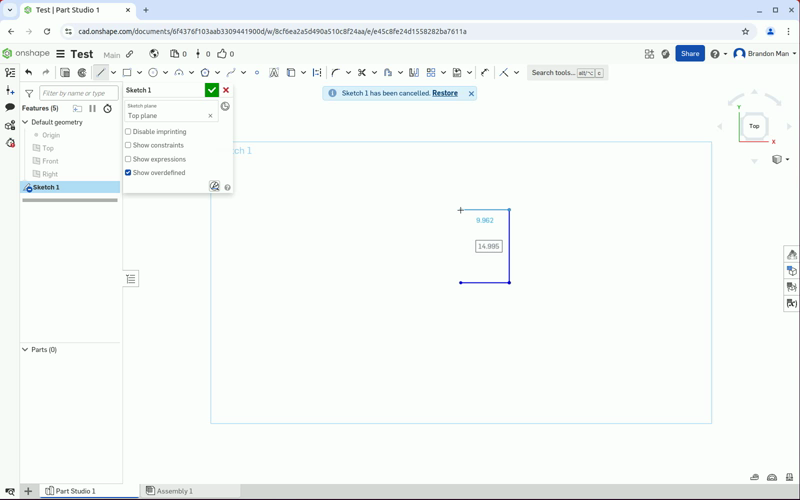
click(460, 209)
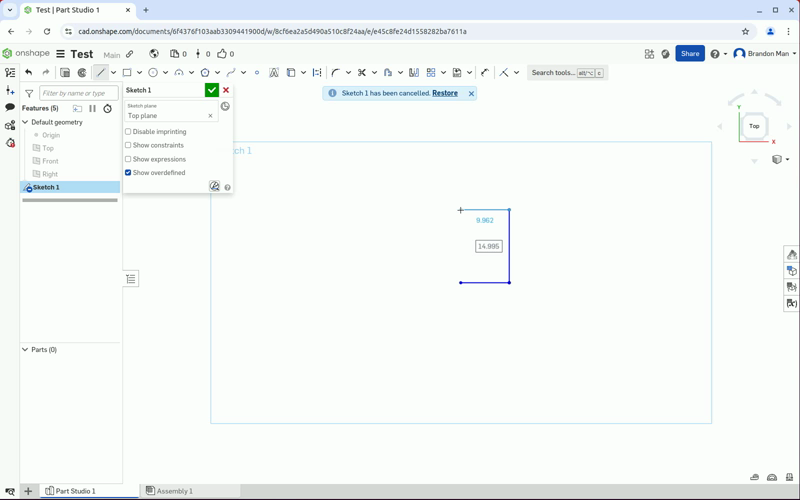
key_up(shift)
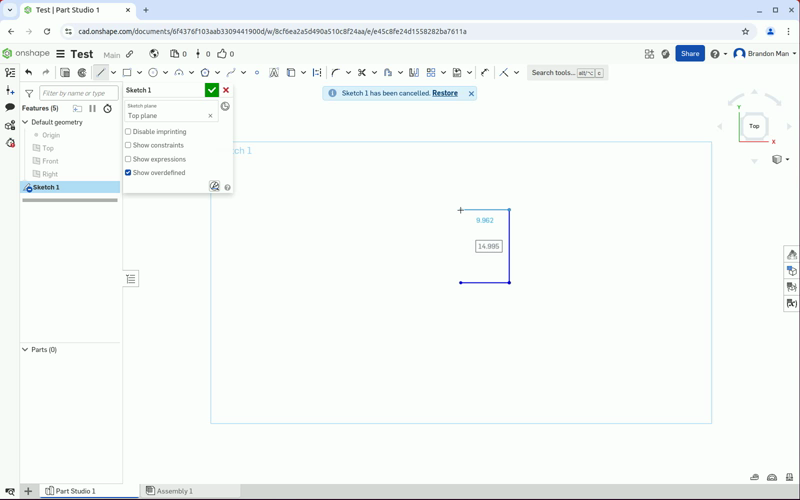
key_down(shift)
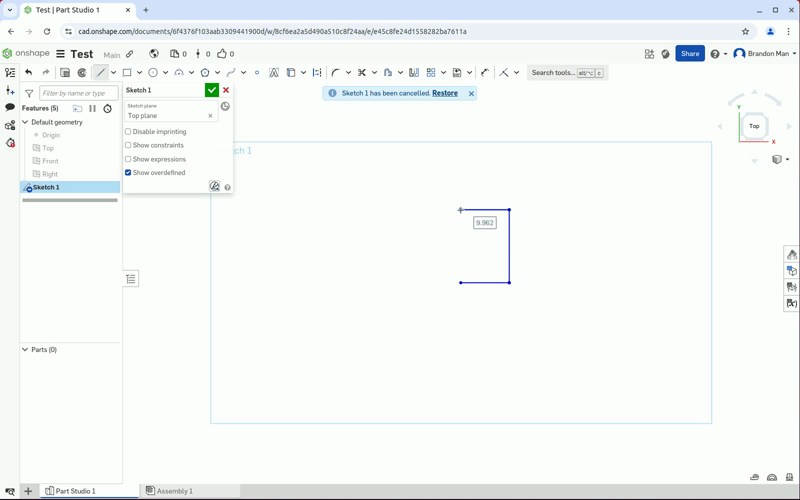
mouse_move(460, 282)
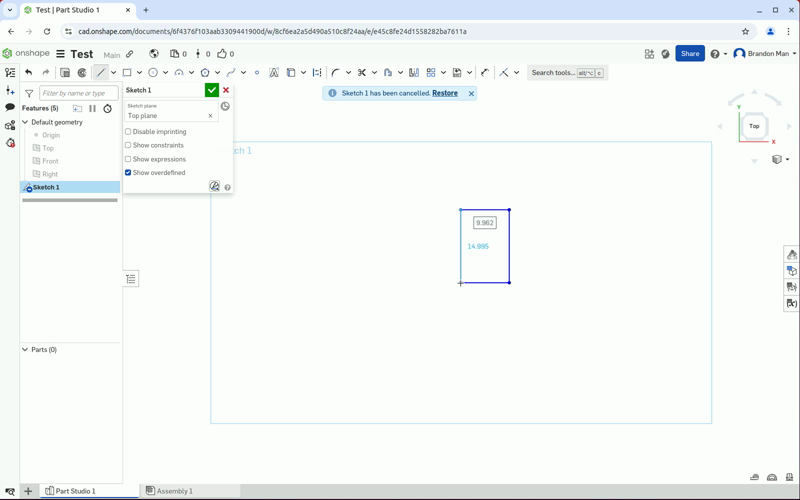
key_up(shift)
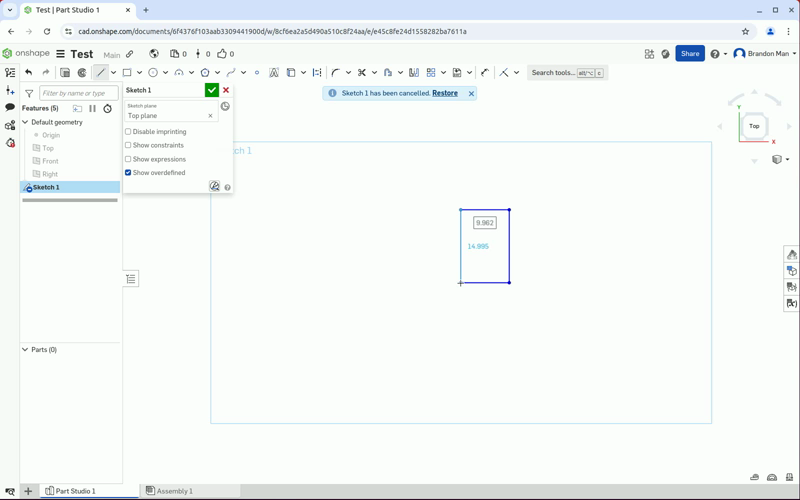
click(460, 282)
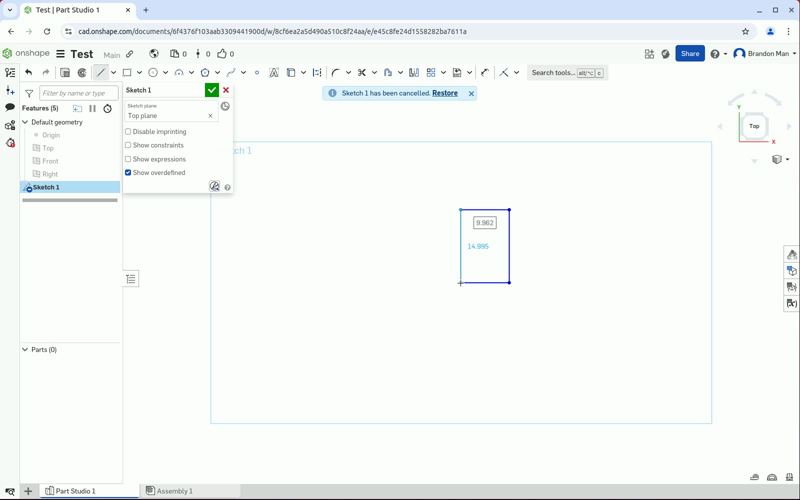
key(esc)
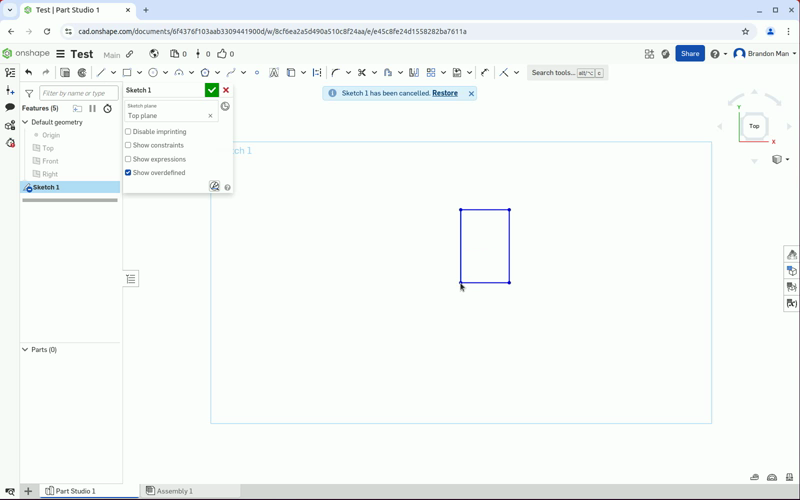
mouse_move(468, 214)
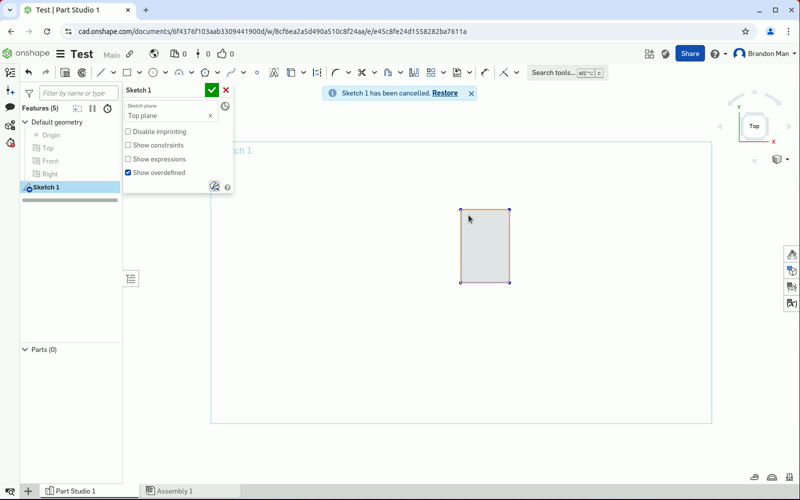
click(468, 214)
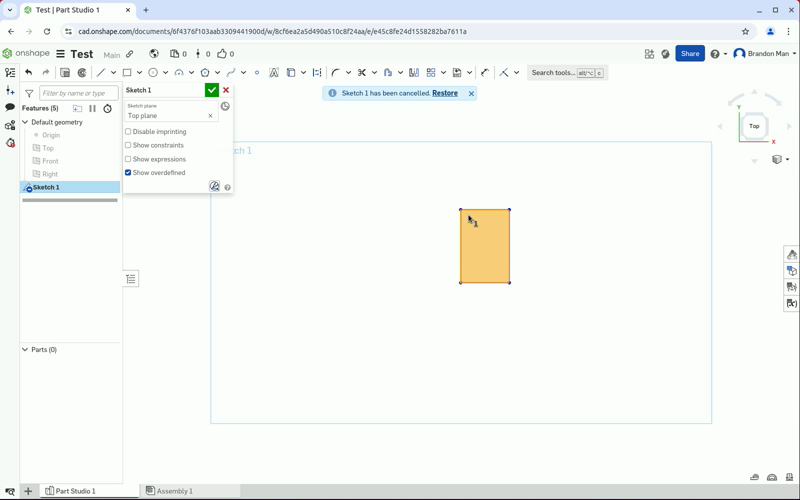
mouse_move(73, 352)
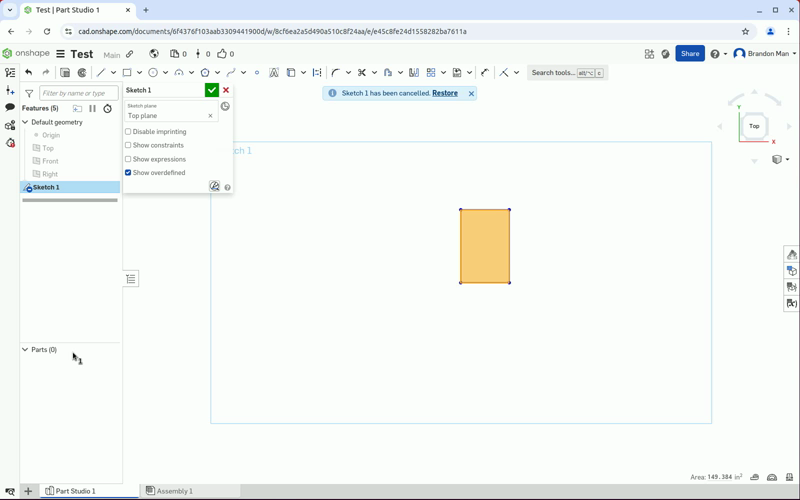
key(shift+y)
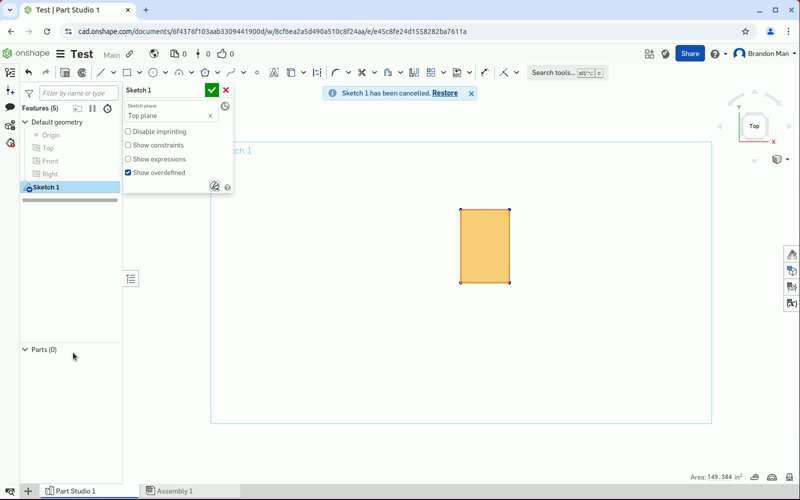
key(shift+e)
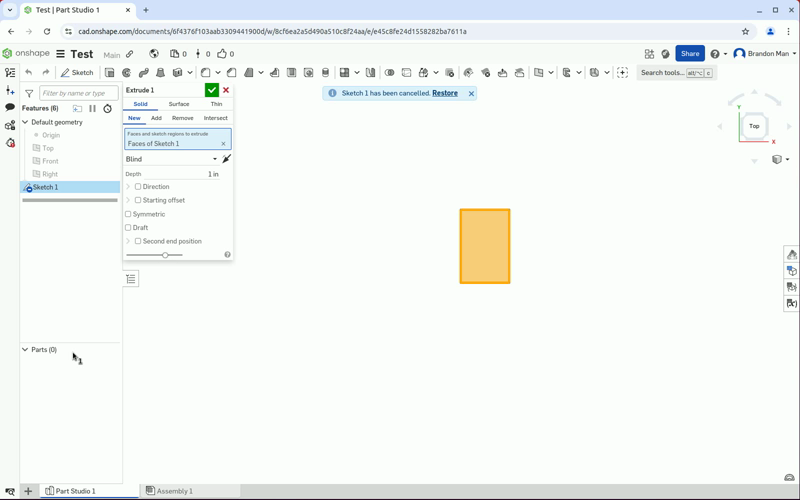
mouse_move(143, 106)
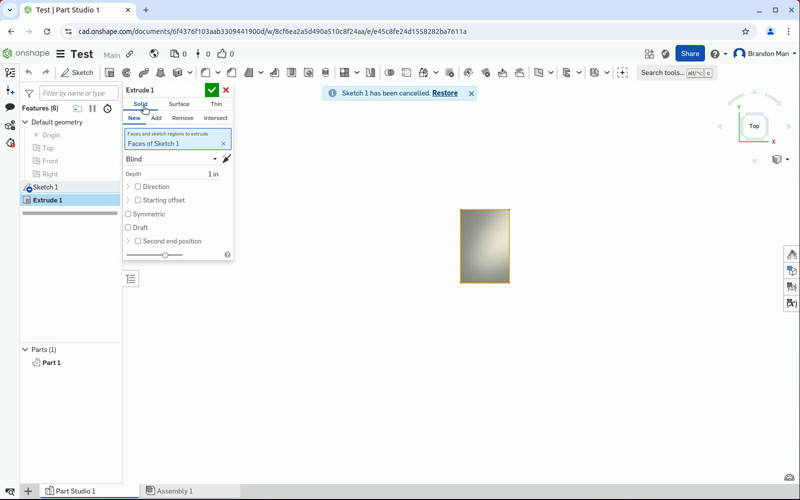
click(143, 106)
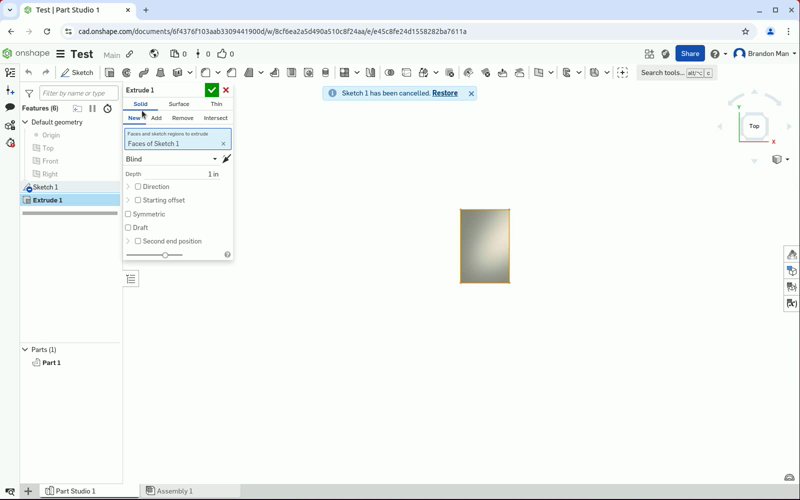
mouse_move(137, 120)
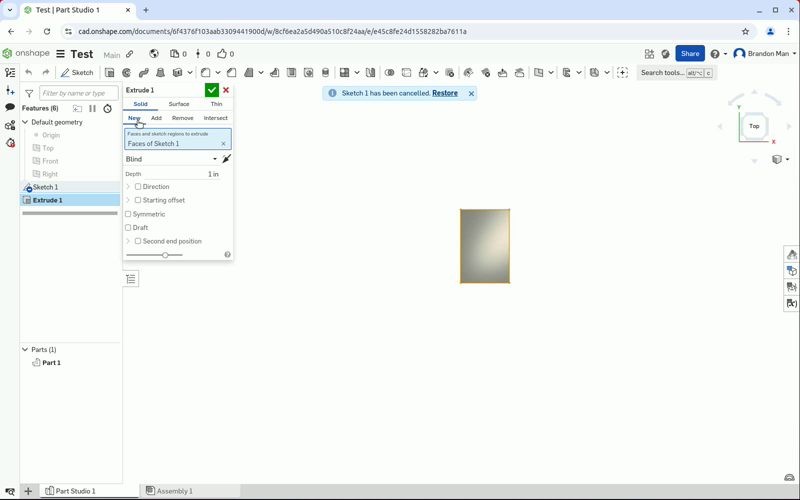
click(137, 120)
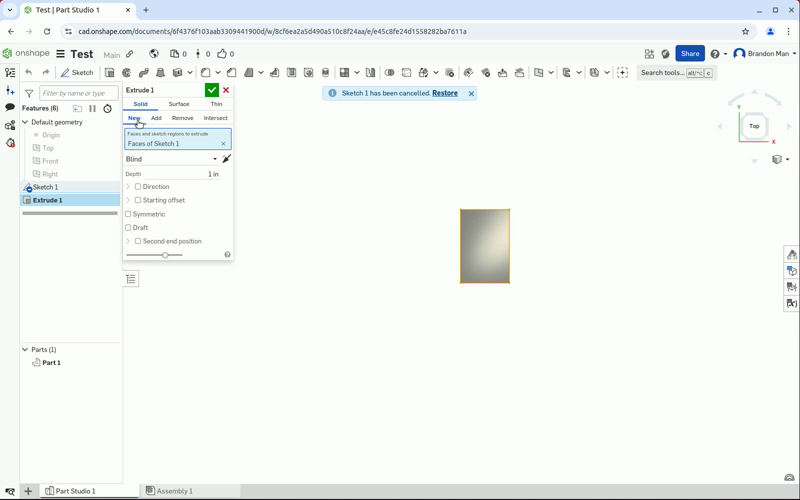
key(tab, 4)
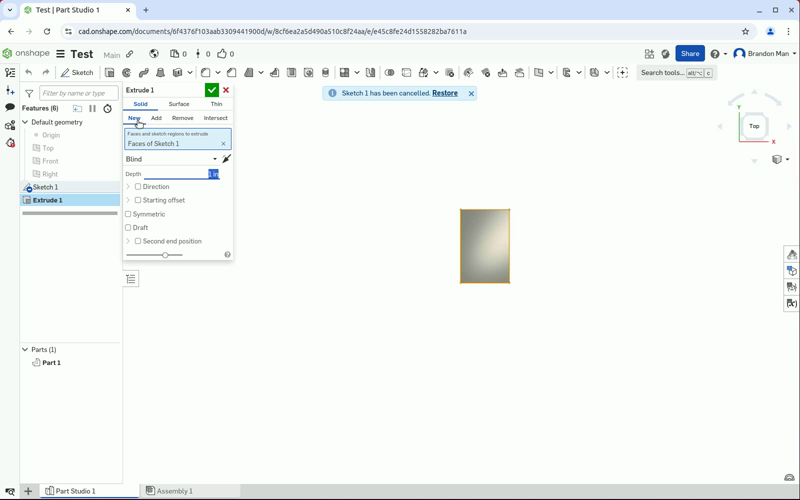
text(3.37)
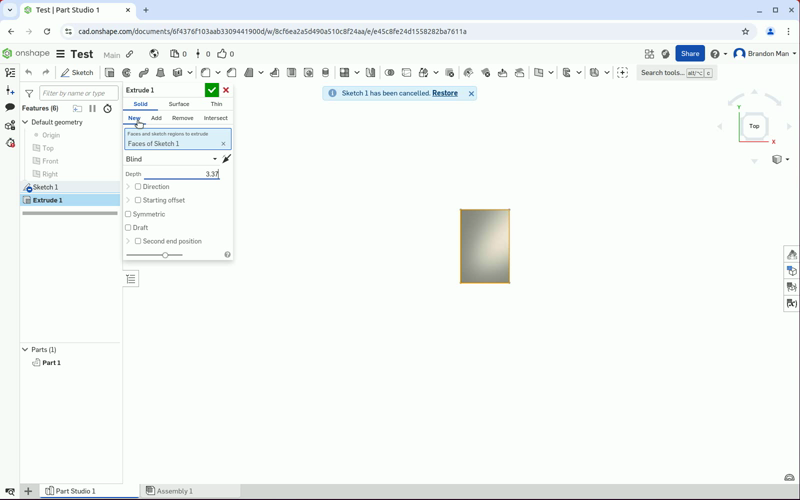
key(enter)
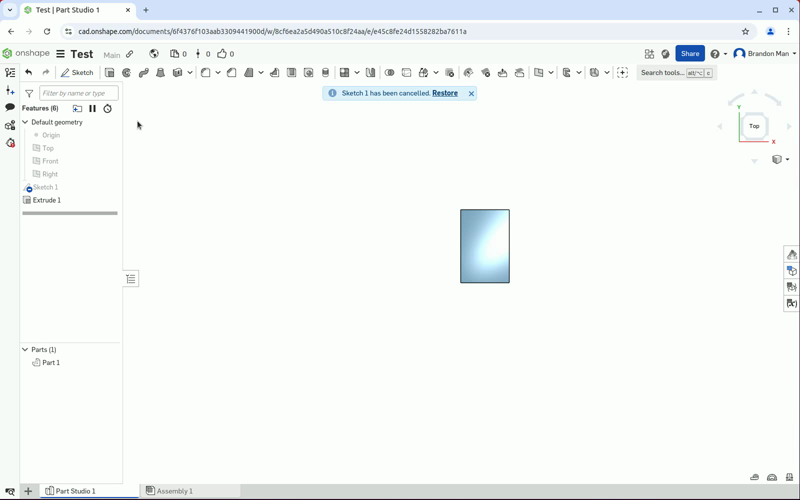
key(shift+h)
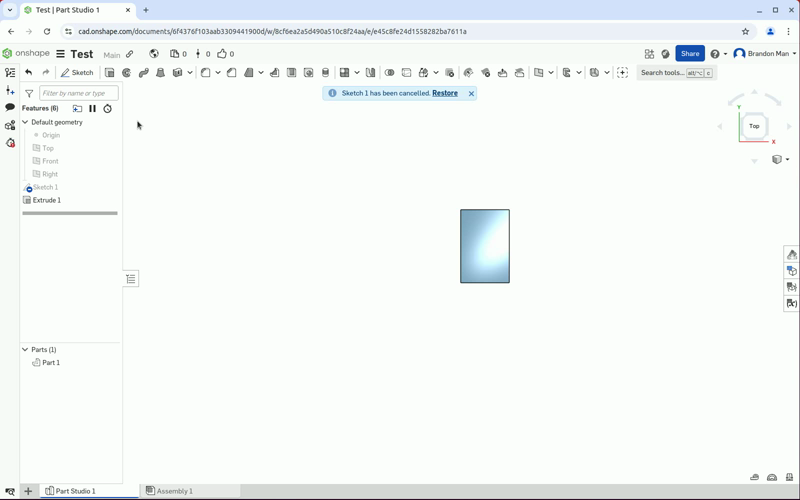
key(shift+h)
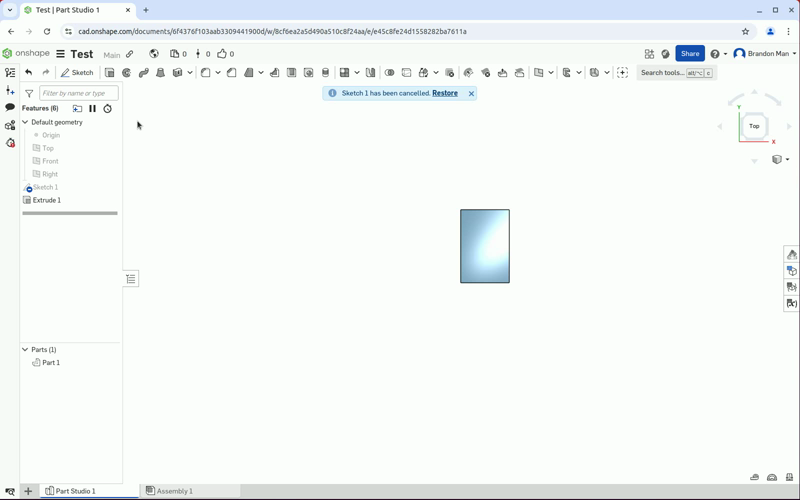
mouse_move(73, 189)
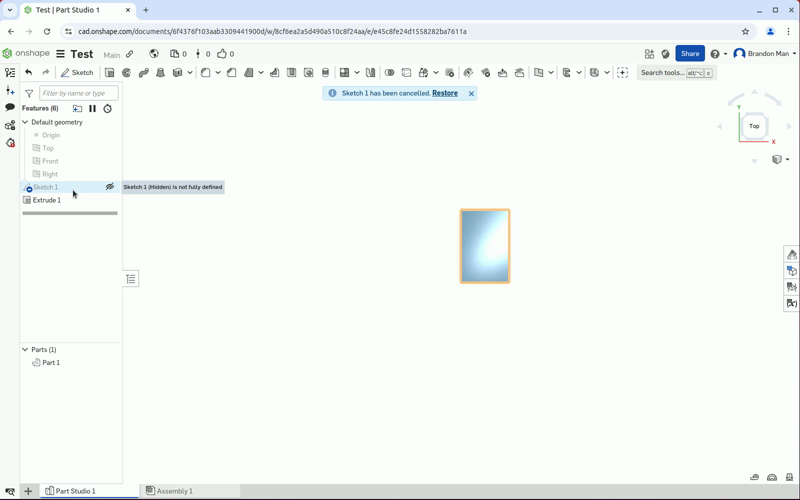
click(73, 189)
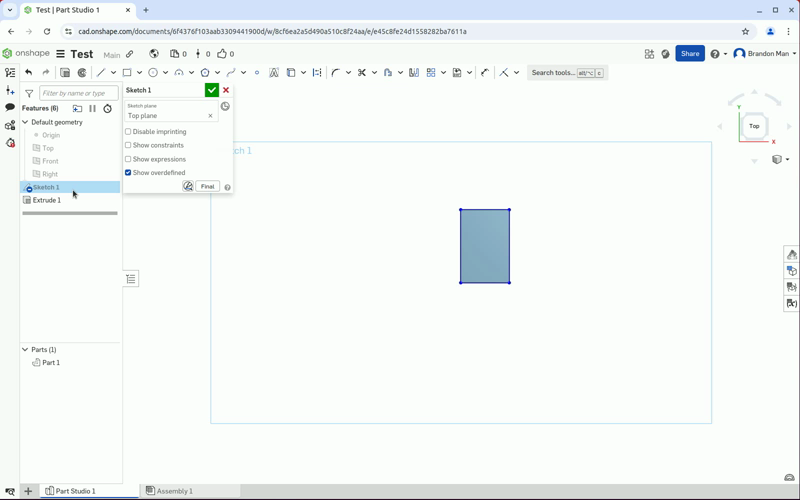
mouse_move(229, 92)
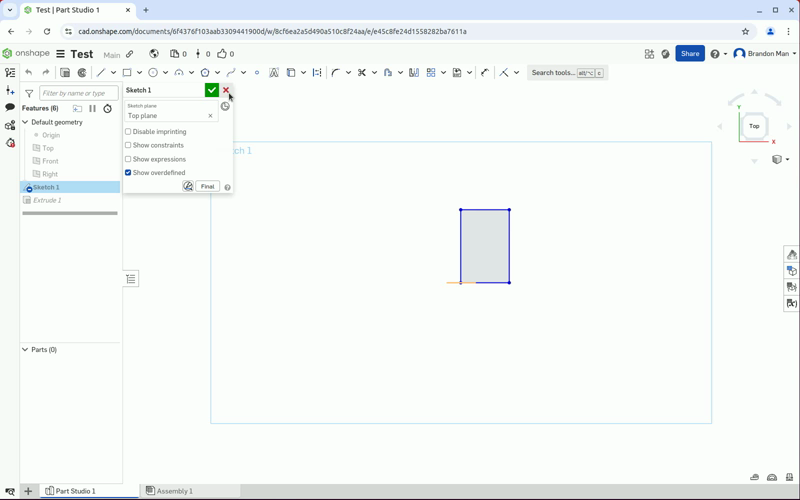
click(229, 92)
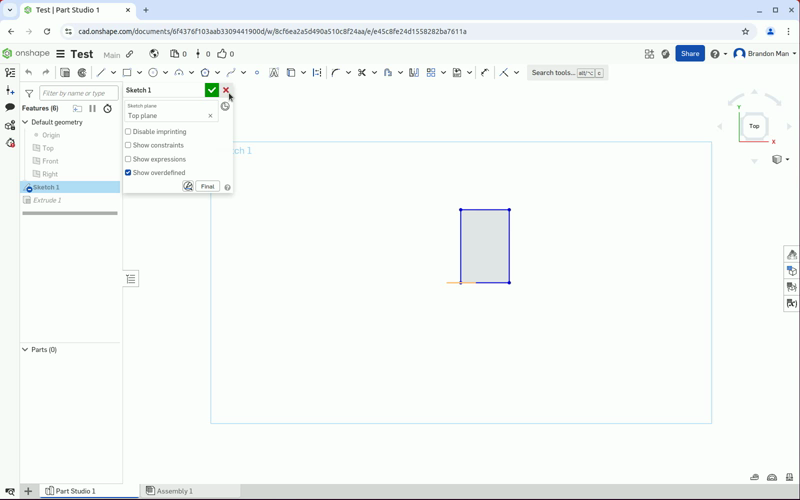
key(shift+s)
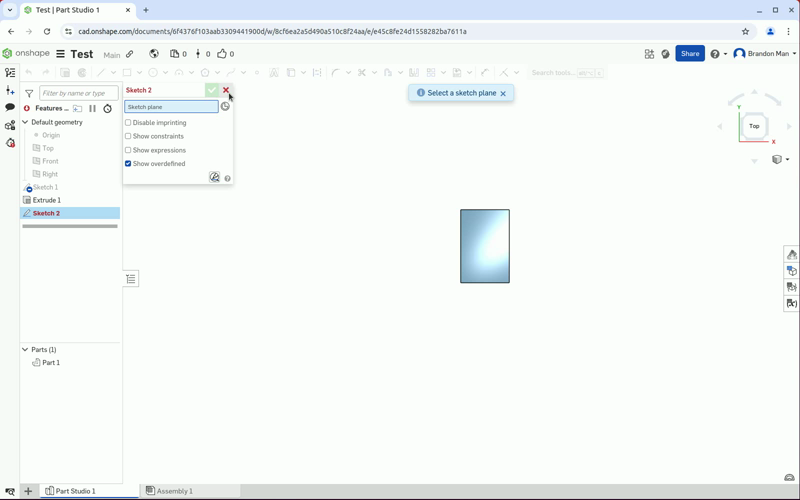
mouse_move(73, 150)
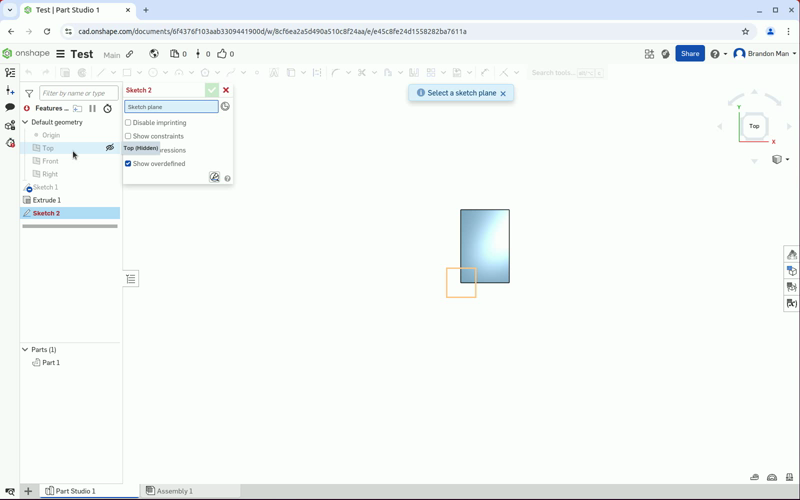
click(73, 150)
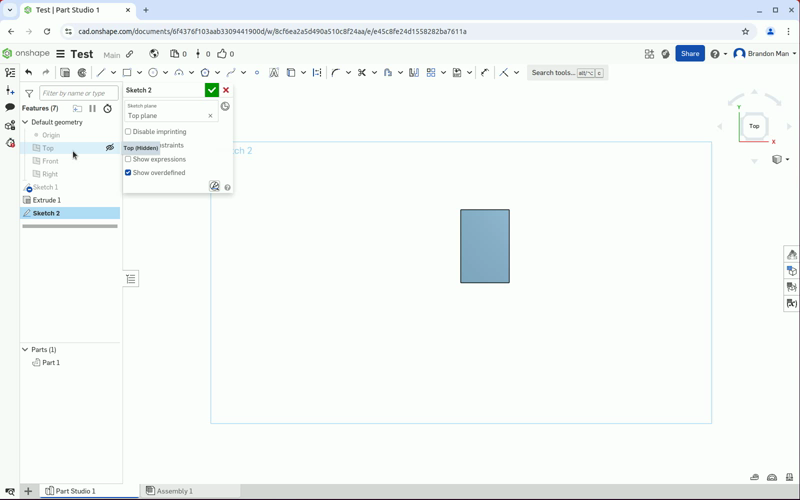
mouse_move(73, 352)
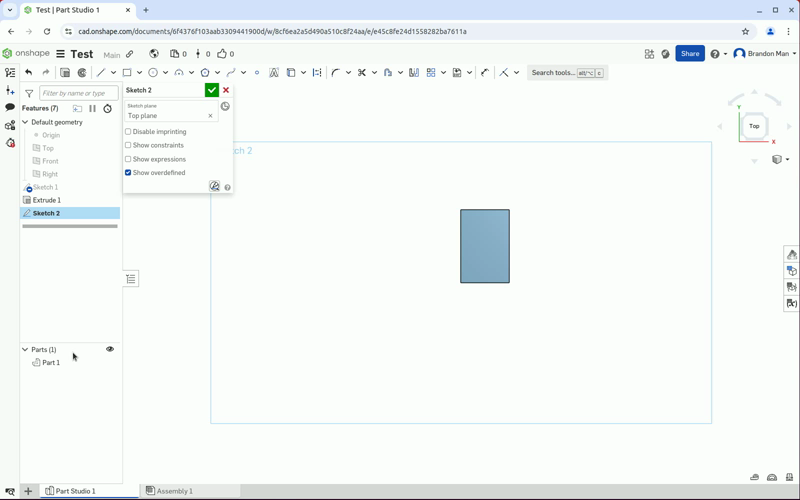
key(y)
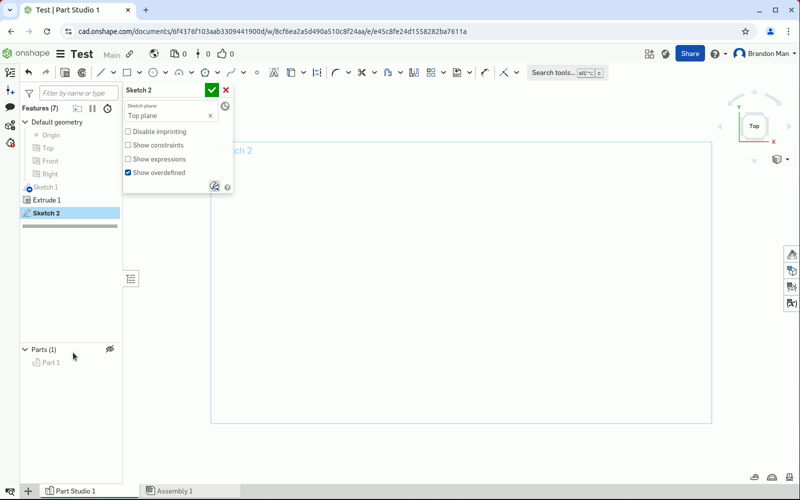
key(c)
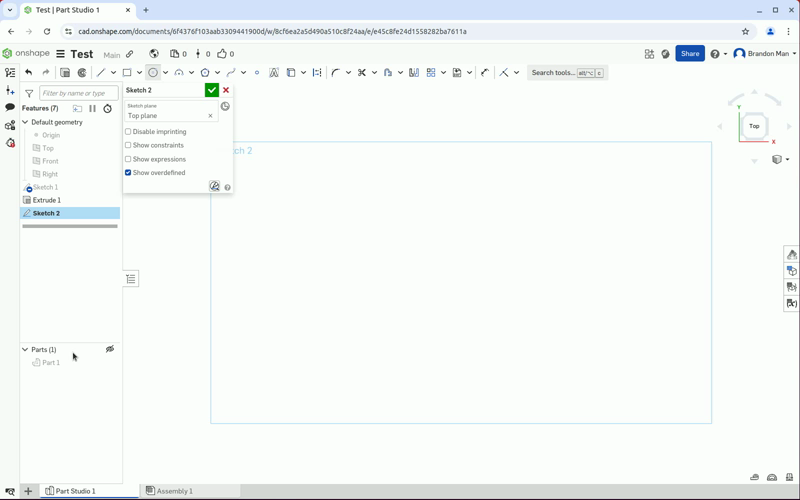
key_down(shift)
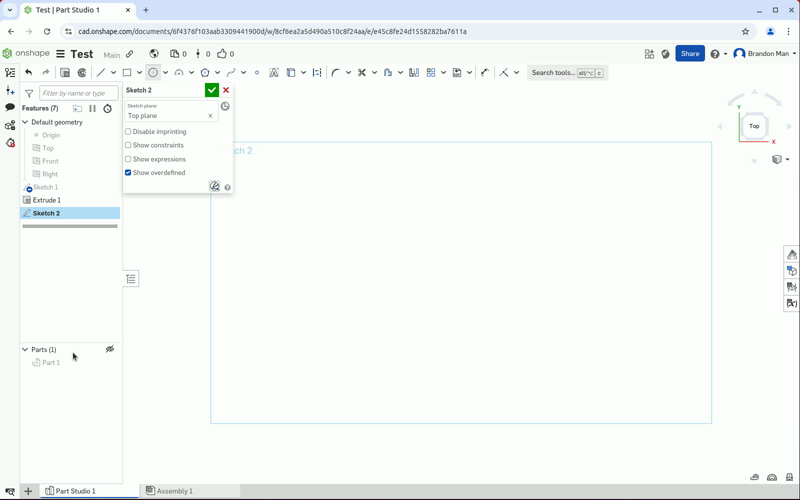
mouse_move(486, 210)
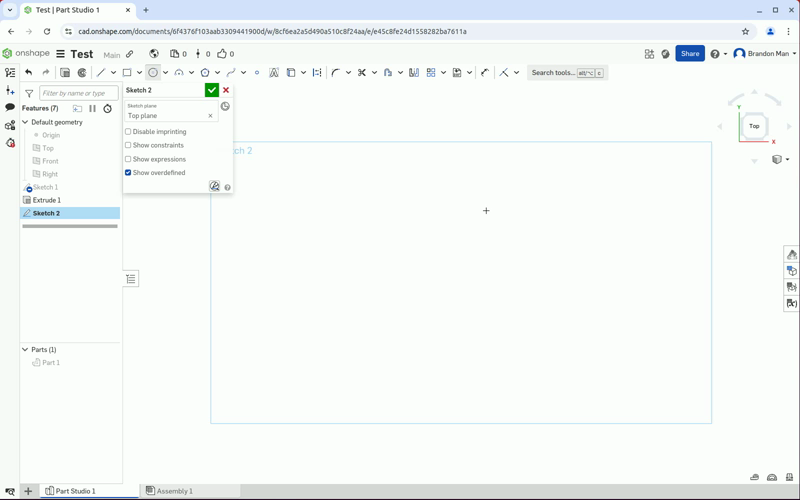
click(486, 210)
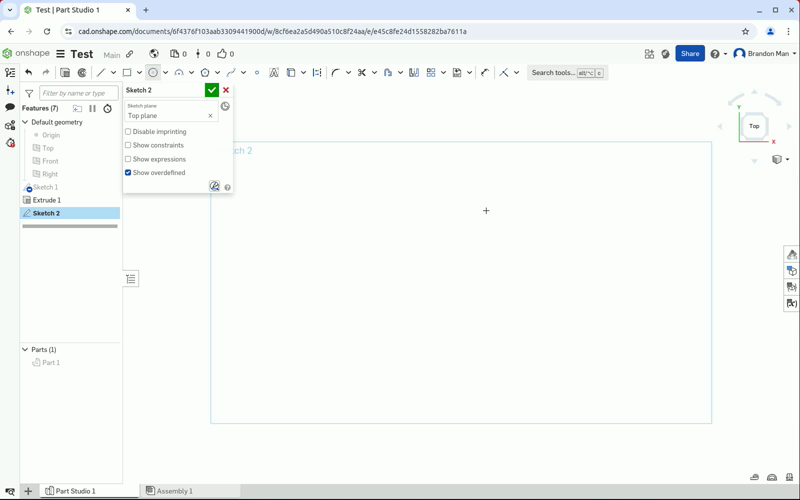
key_up(shift)
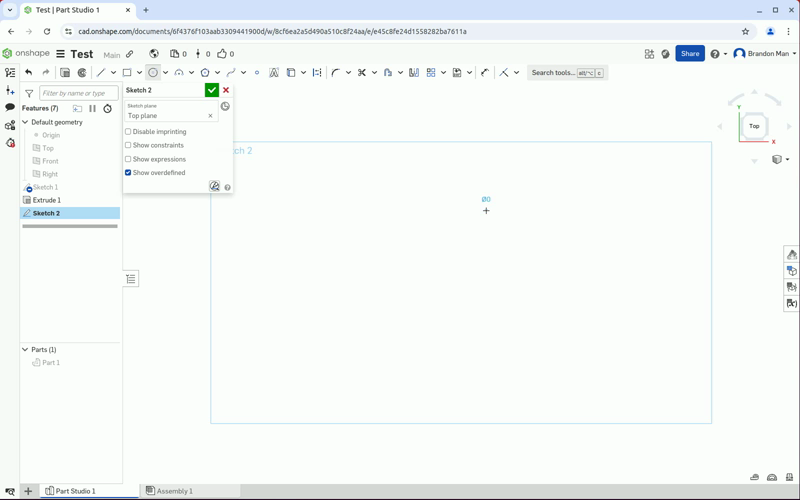
mouse_move(526, 210)
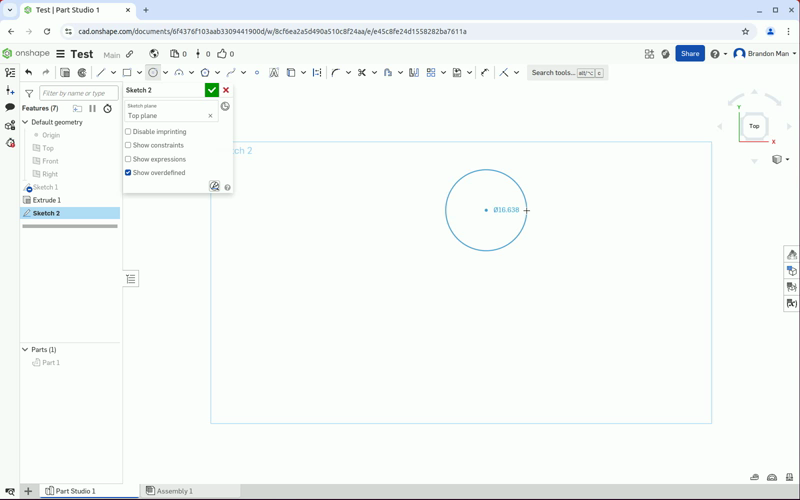
click(526, 210)
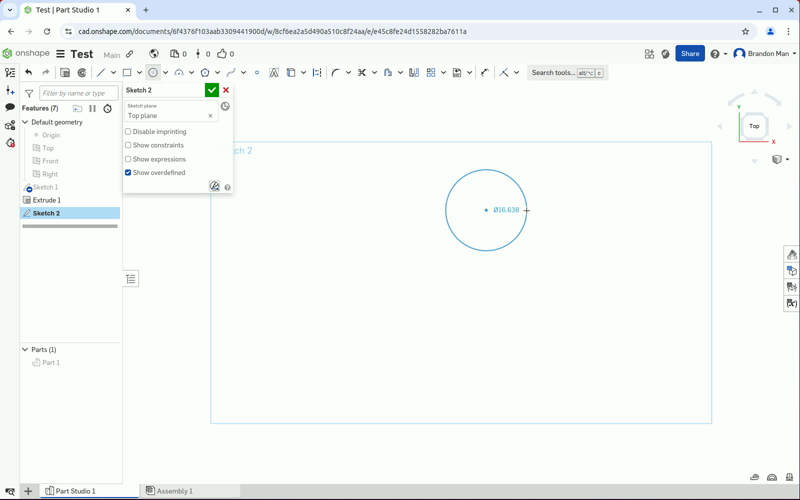
key(esc)
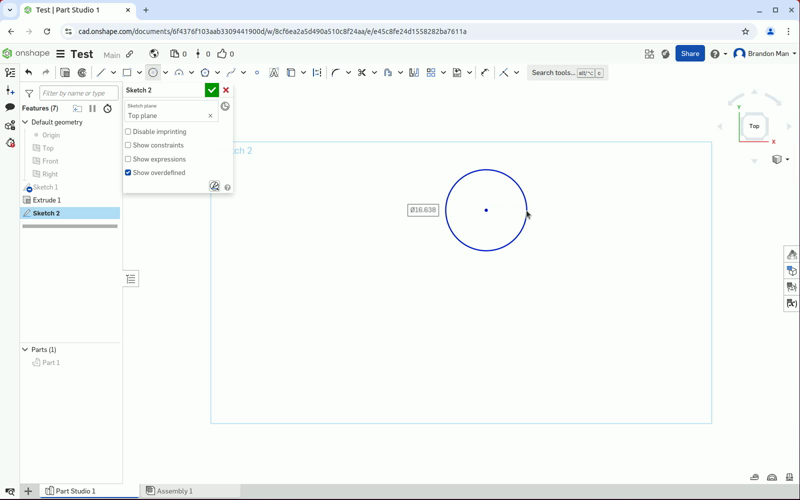
mouse_move(466, 185)
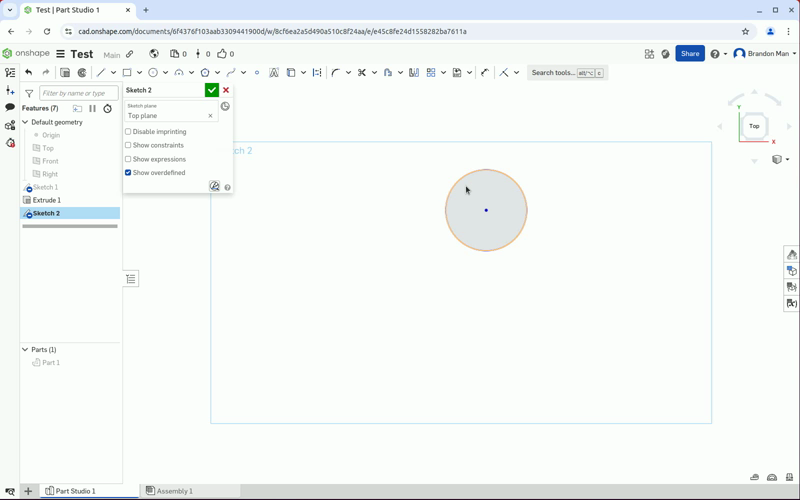
click(466, 185)
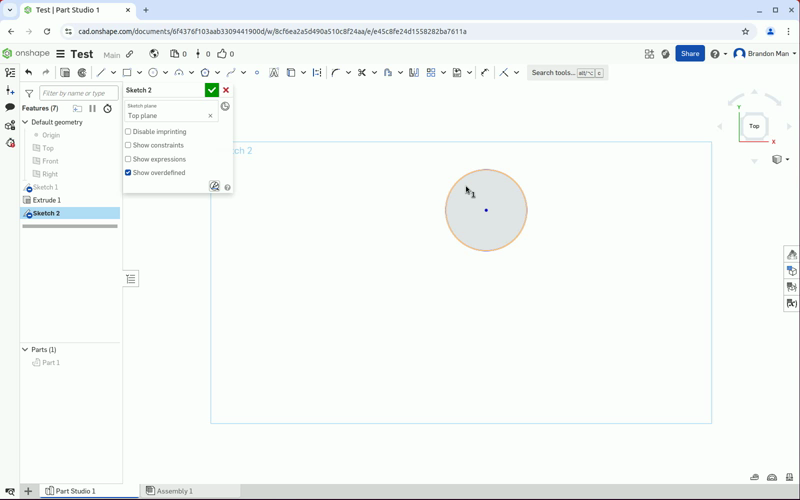
mouse_move(73, 352)
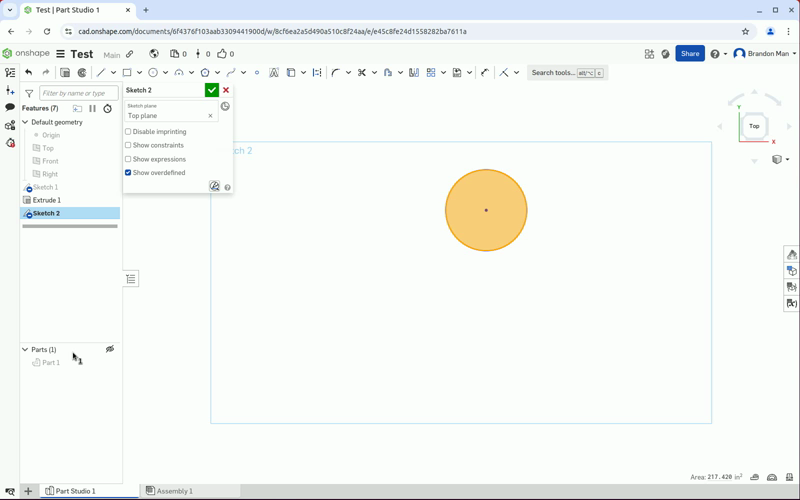
key(shift+y)
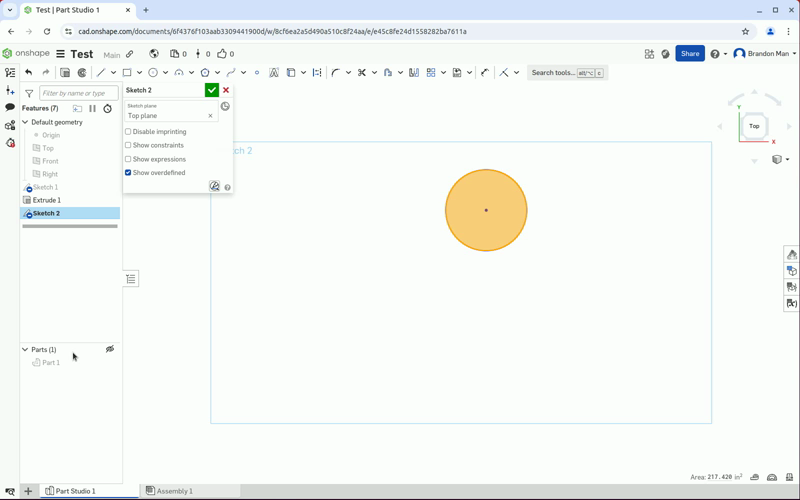
key(shift+e)
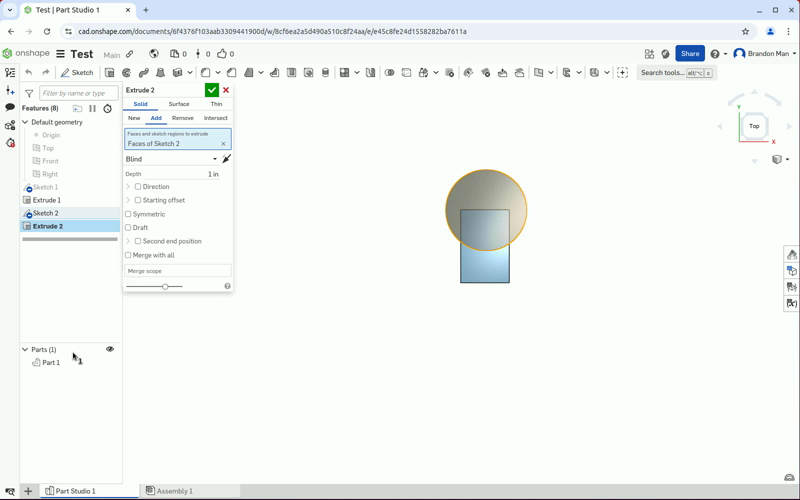
mouse_move(143, 106)
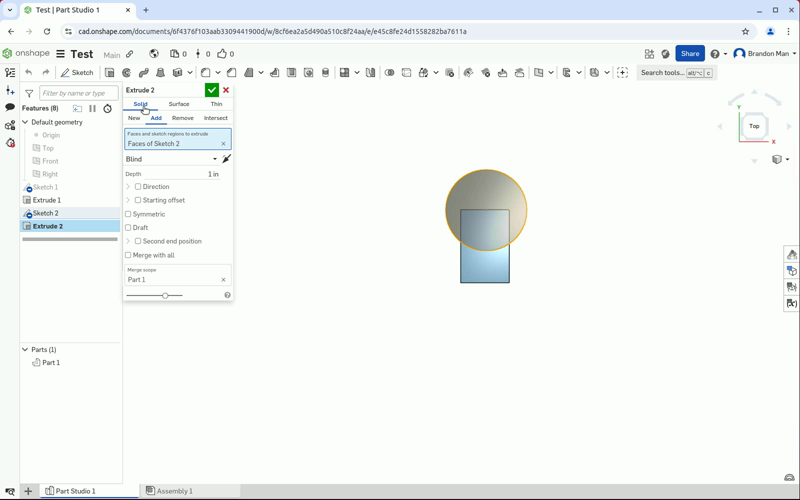
click(143, 106)
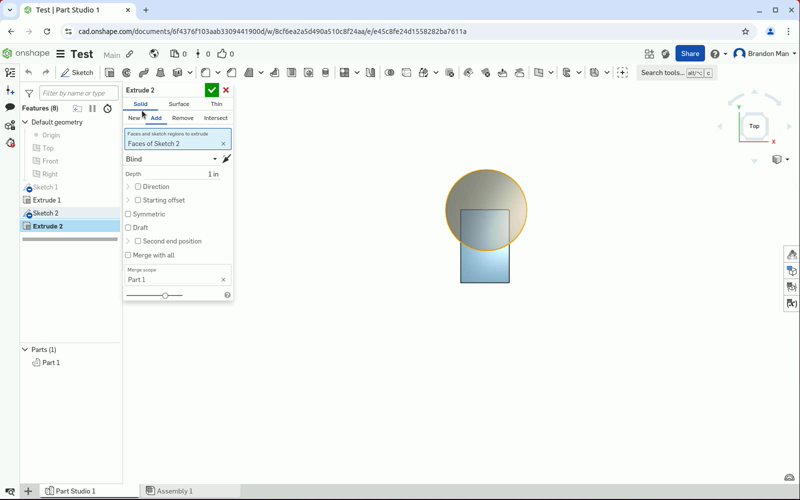
mouse_move(137, 120)
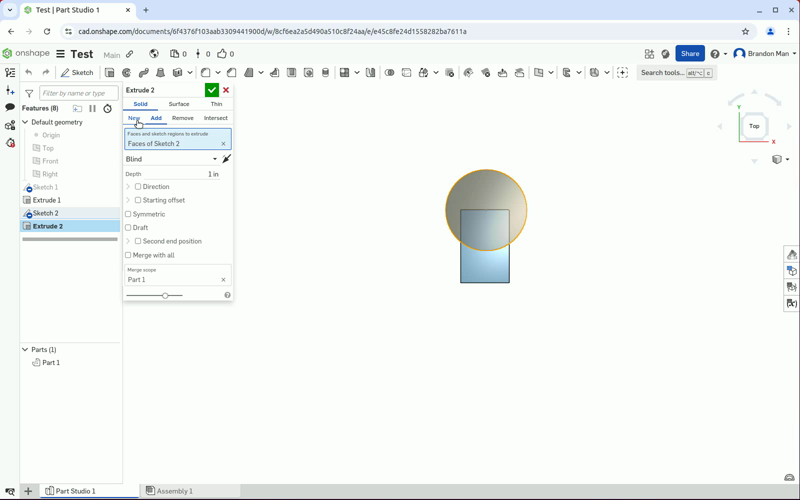
click(137, 120)
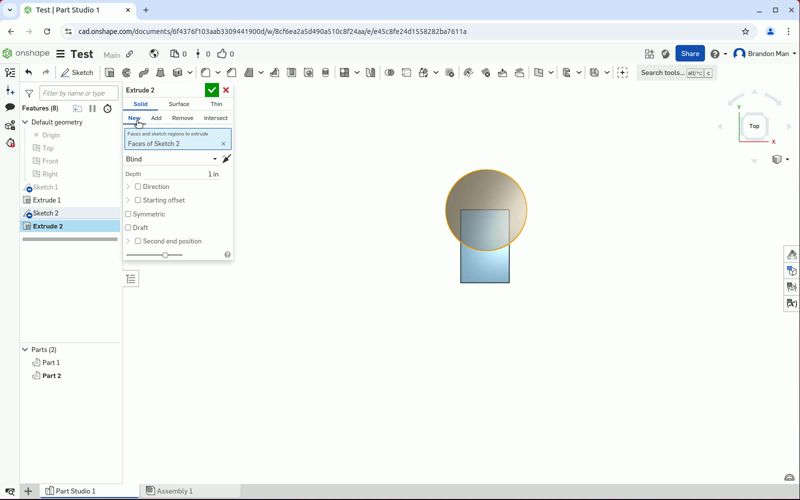
key(tab, 4)
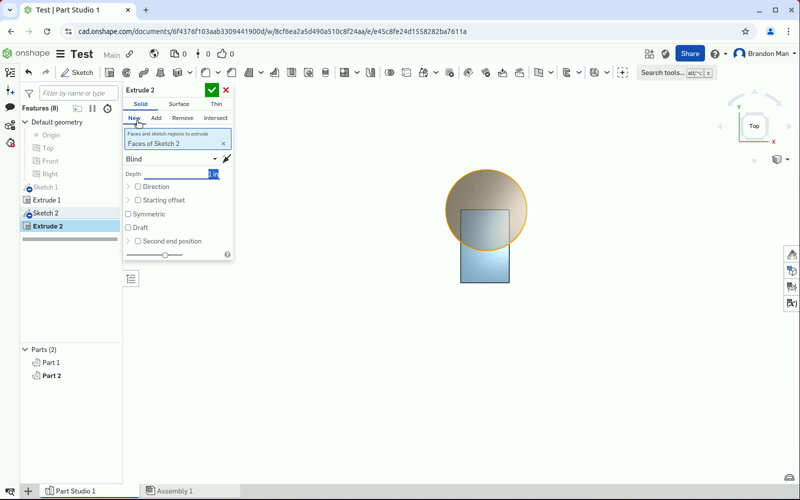
text(3.37)
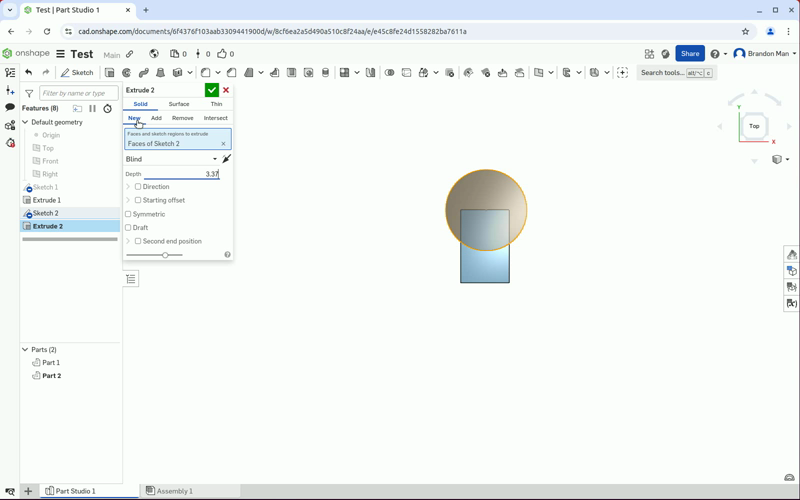
key(enter)
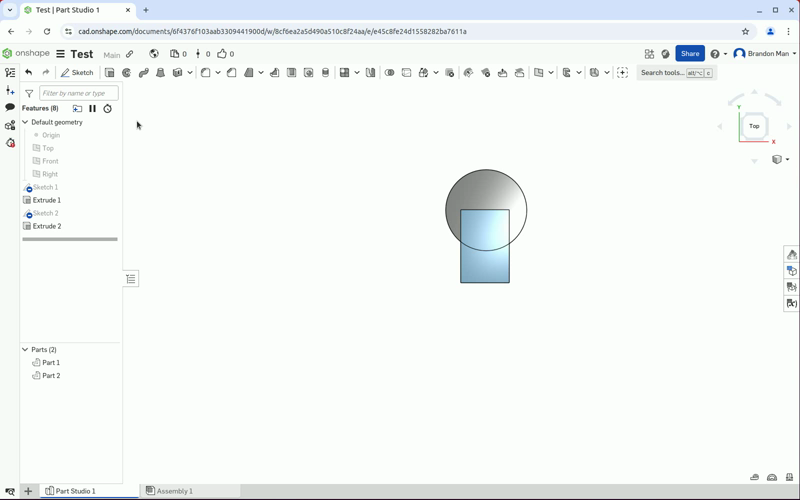
key(shift+h)
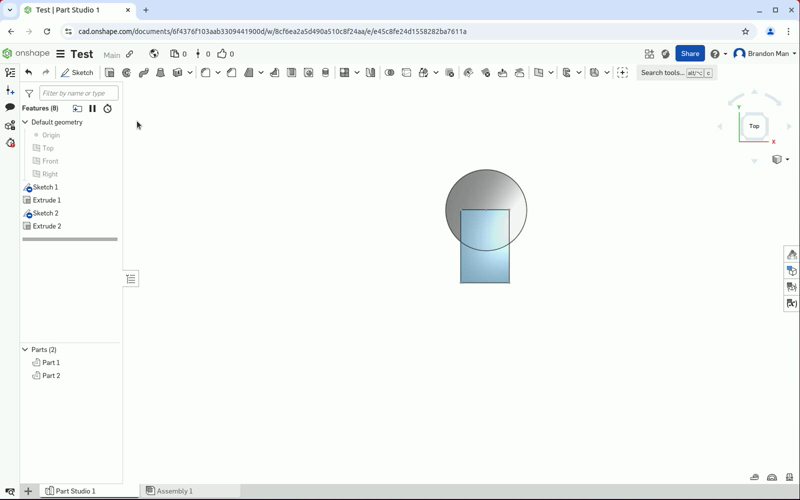
key(shift+h)
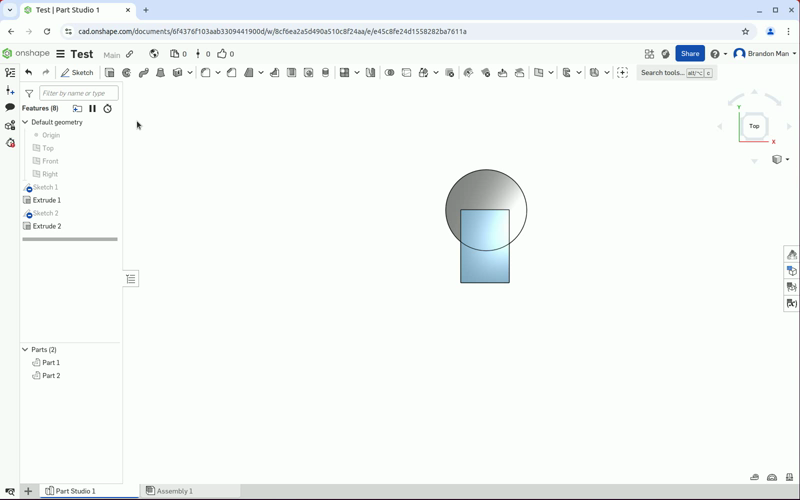
mouse_move(73, 189)
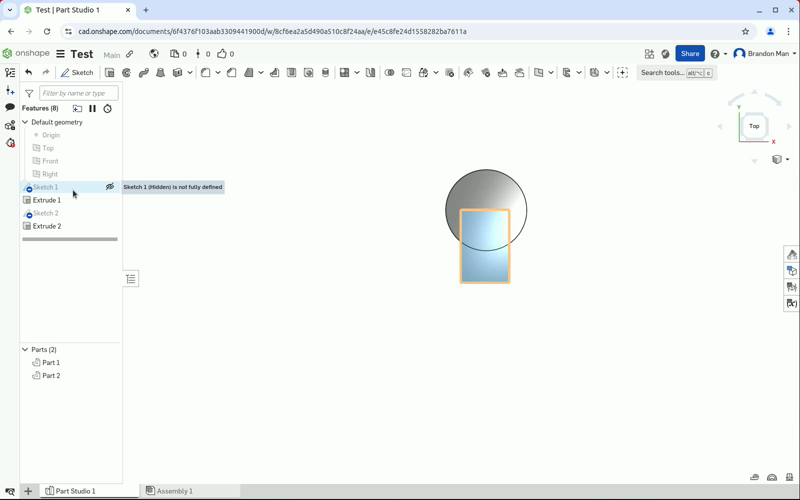
click(73, 189)
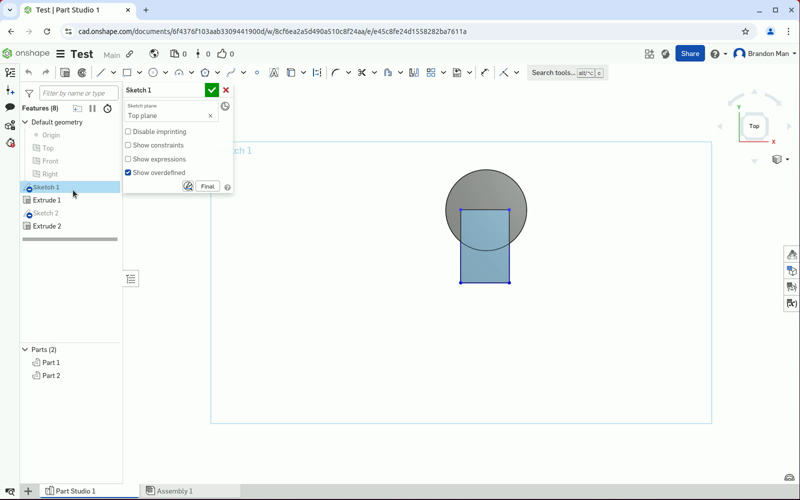
mouse_move(229, 92)
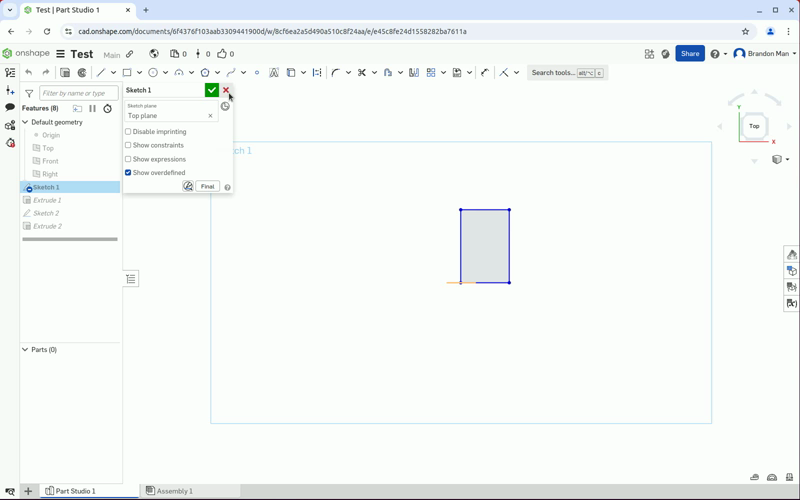
click(229, 92)
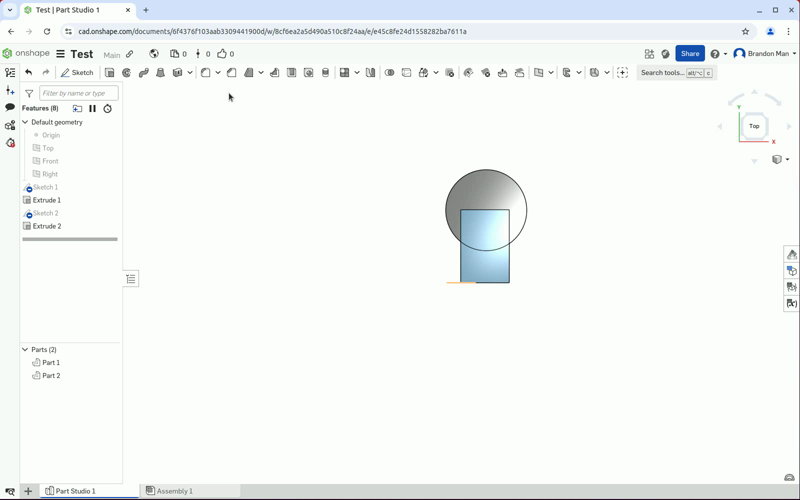
mouse_move(541, 75)
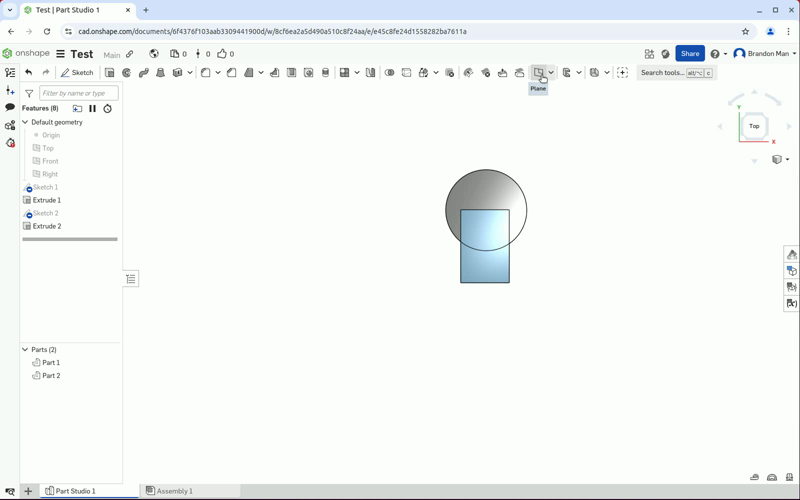
click(541, 75)
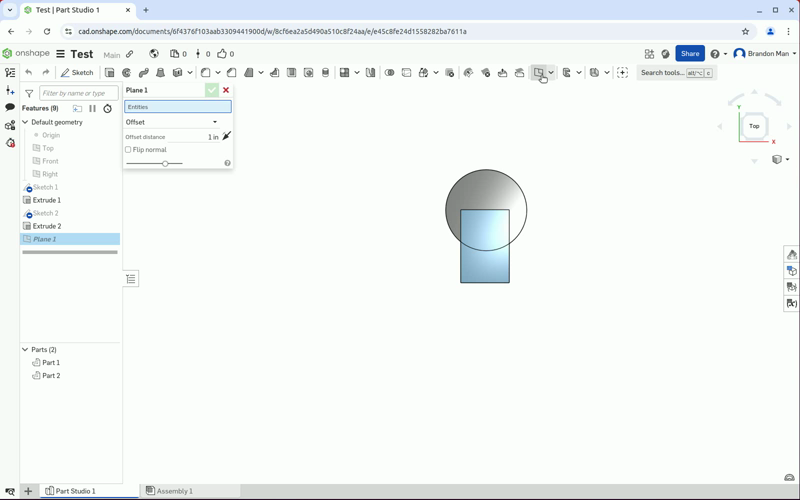
mouse_move(73, 150)
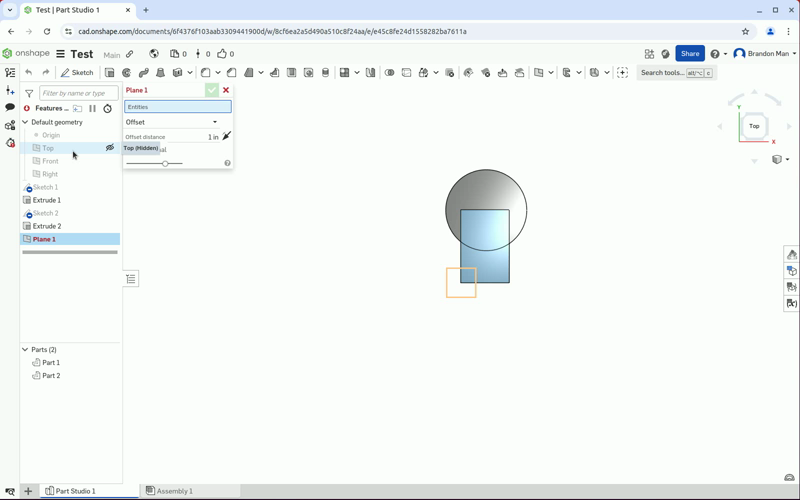
click(73, 150)
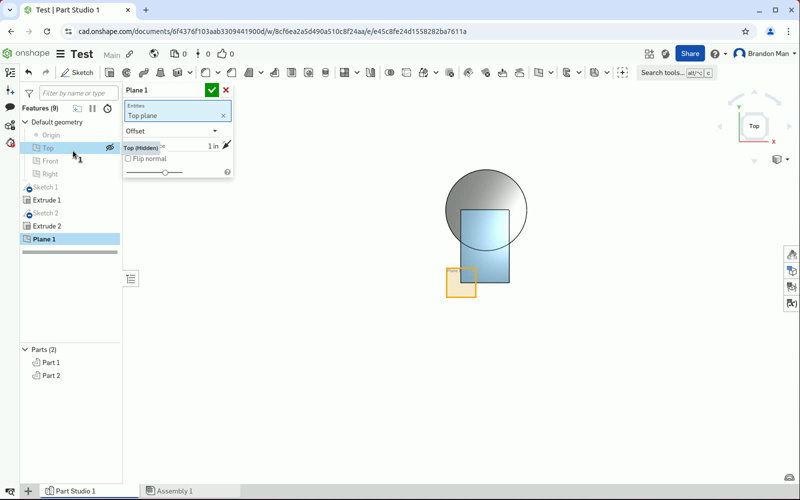
key(tab, 2)
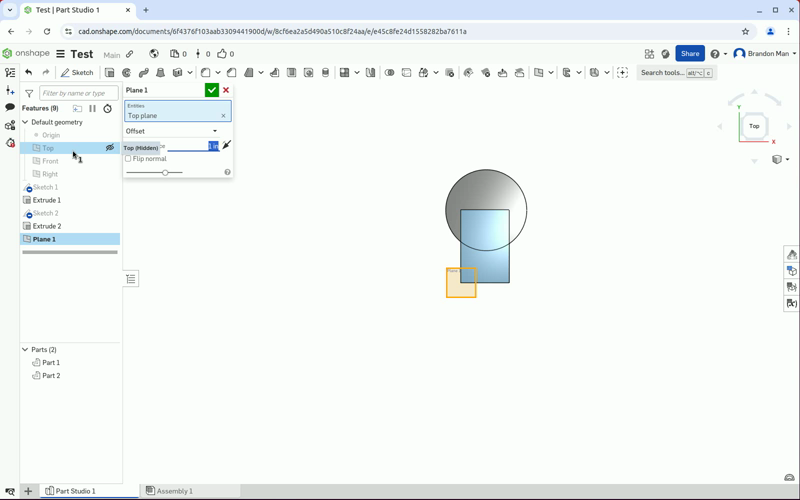
text(3.358)
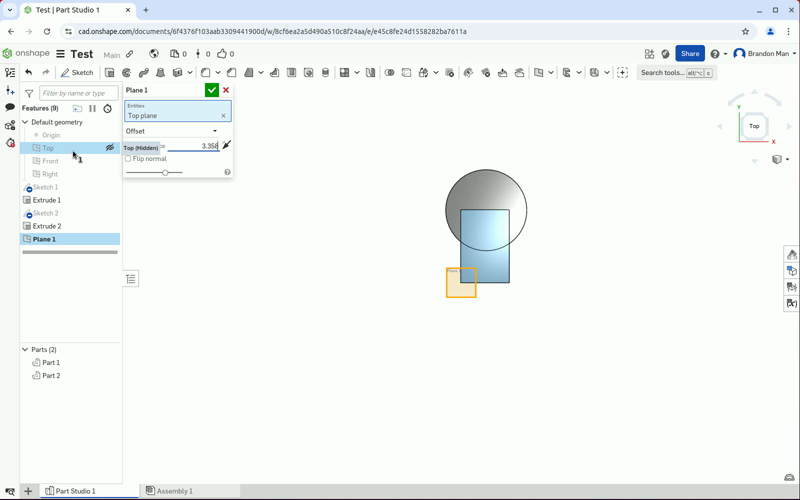
key(enter, 2)
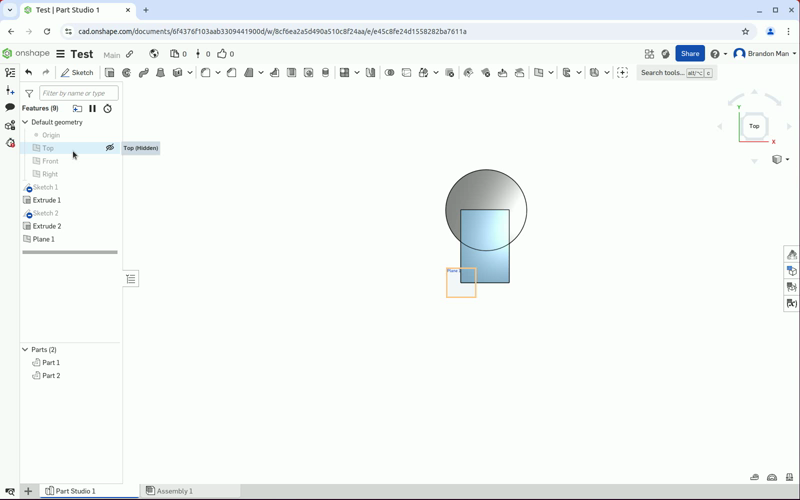
key(shift+s)
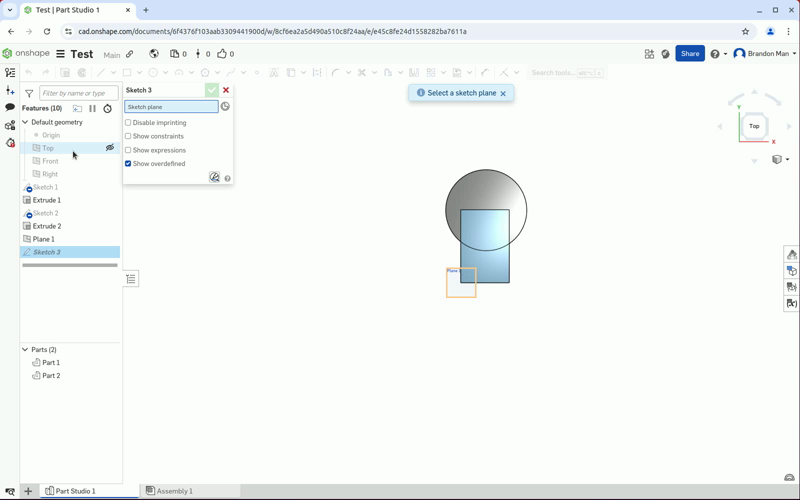
mouse_move(73, 241)
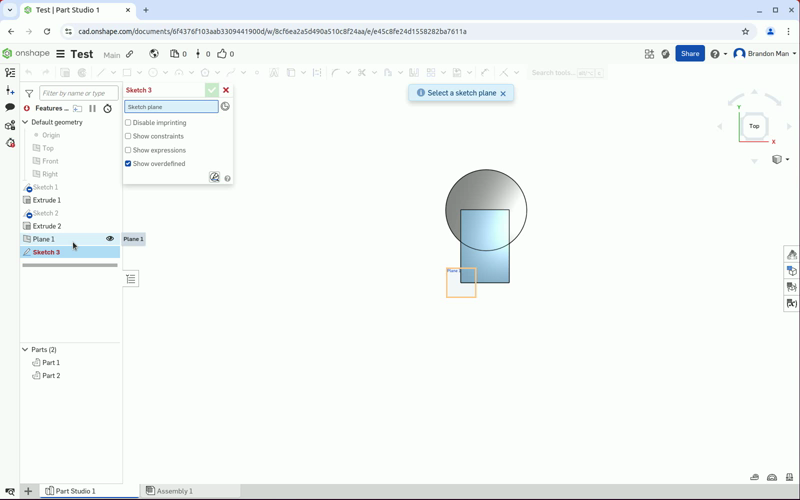
click(73, 241)
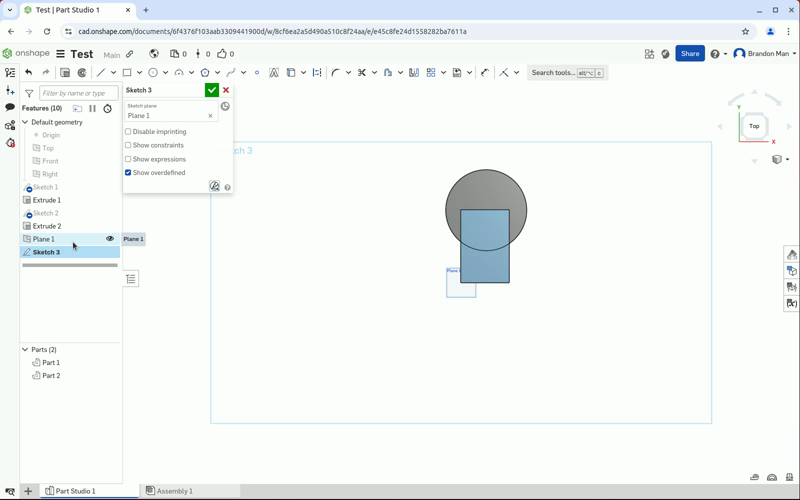
mouse_move(73, 352)
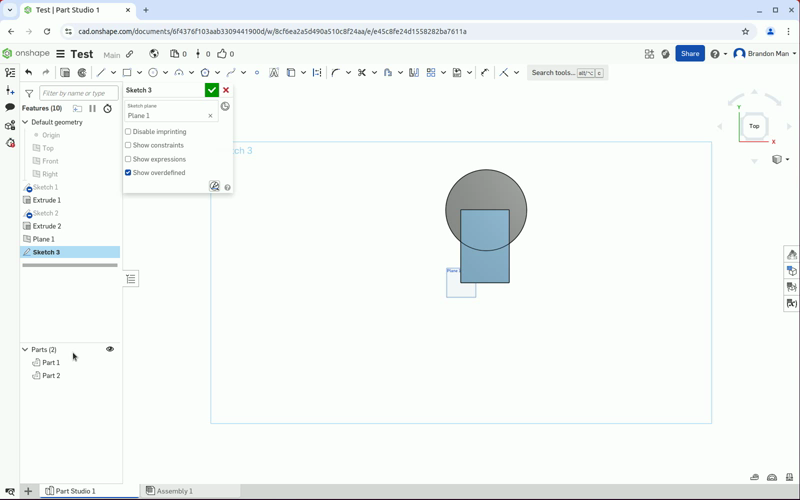
key(y)
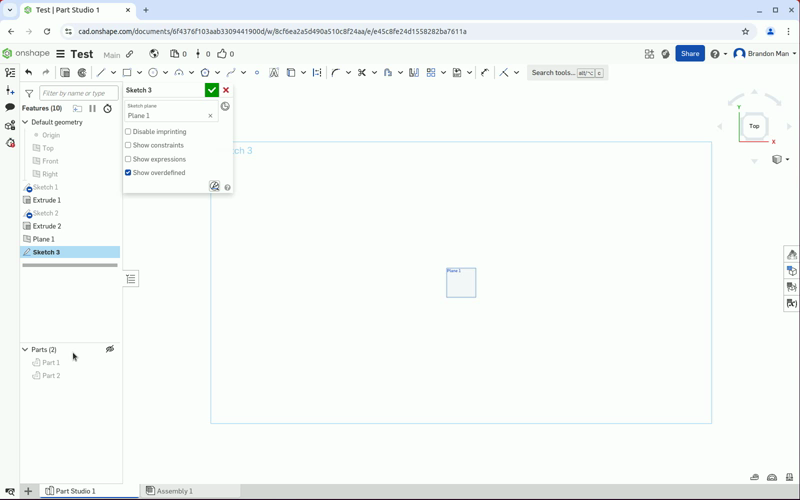
key(c)
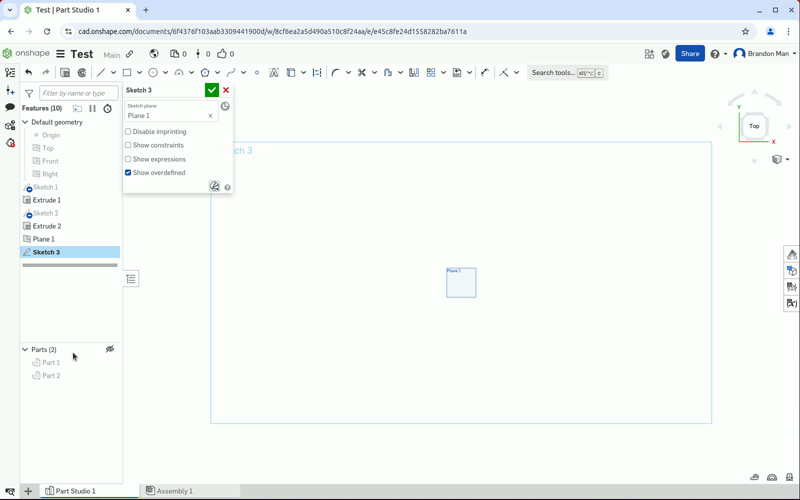
key_down(shift)
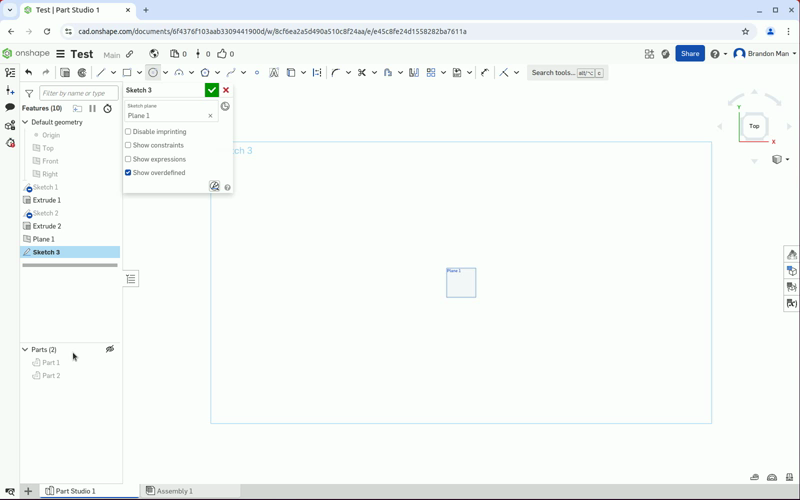
mouse_move(485, 210)
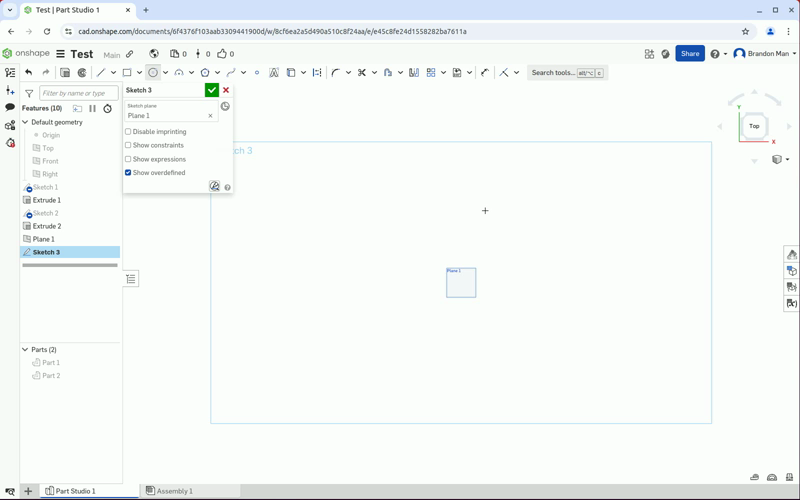
click(485, 210)
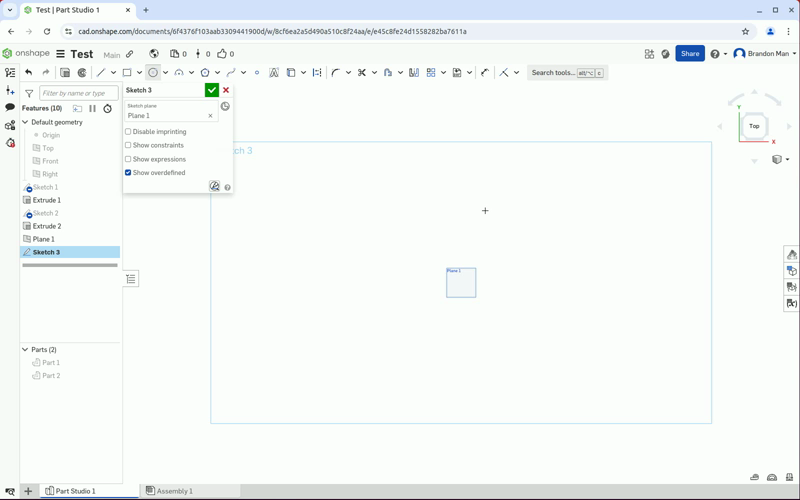
key_up(shift)
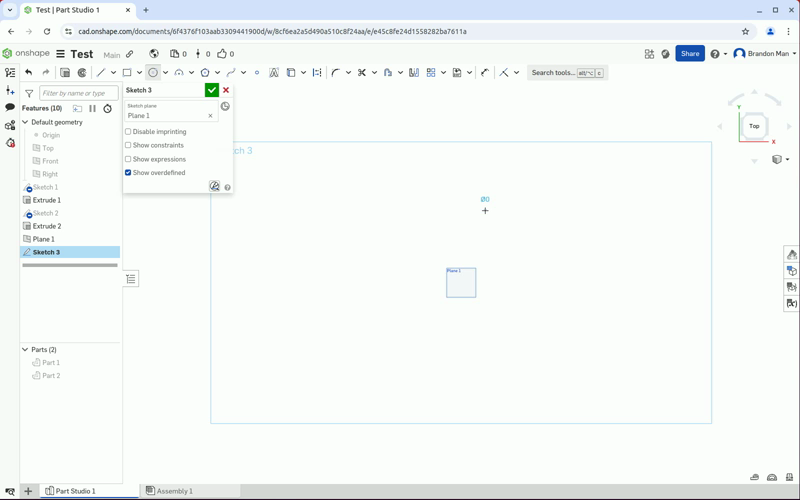
mouse_move(524, 210)
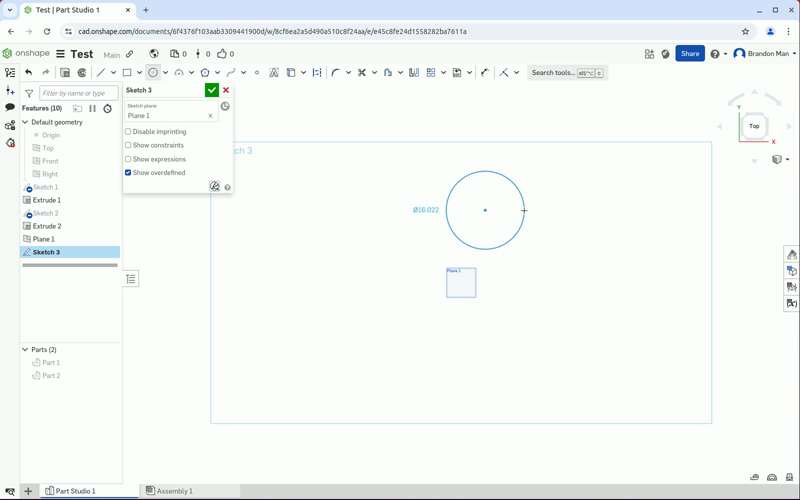
click(524, 210)
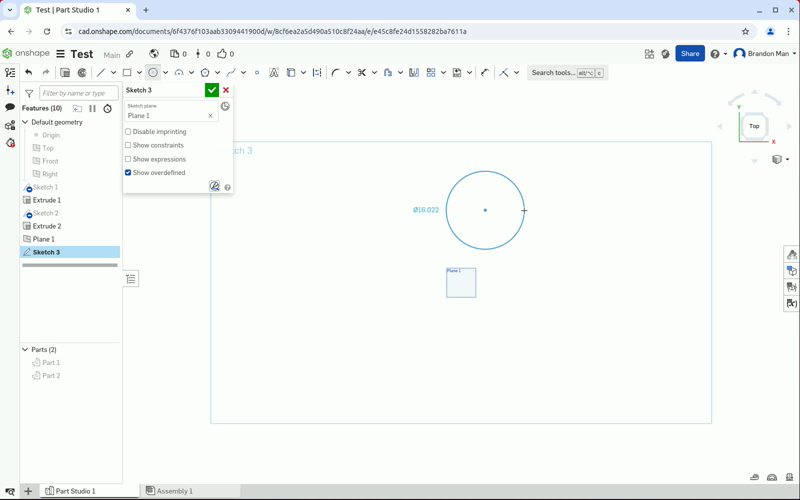
key(esc)
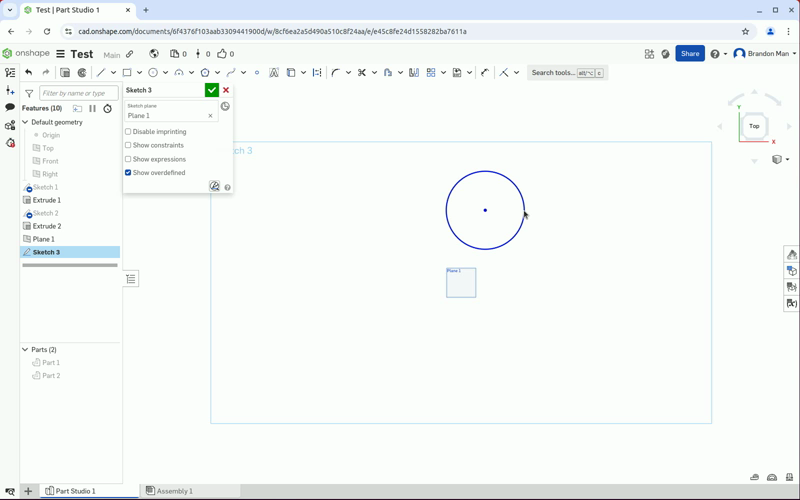
mouse_move(480, 179)
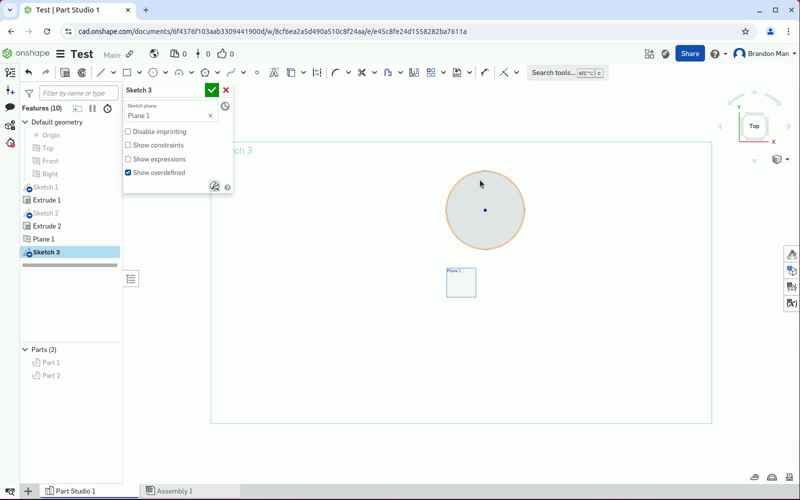
click(480, 179)
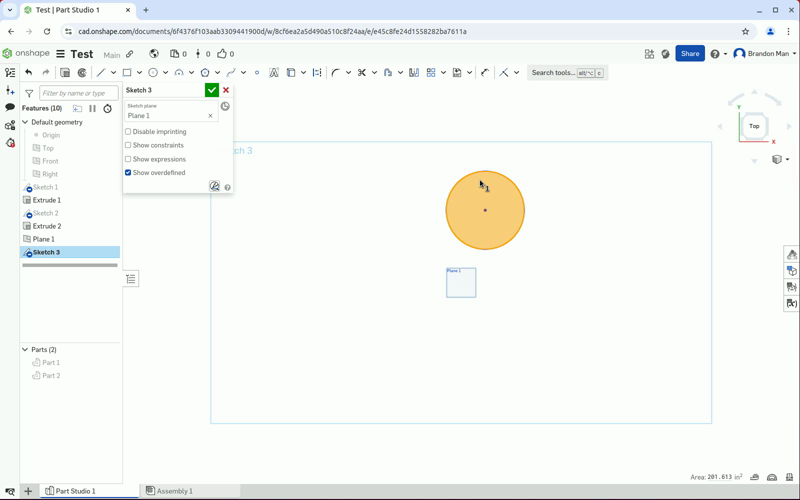
mouse_move(73, 352)
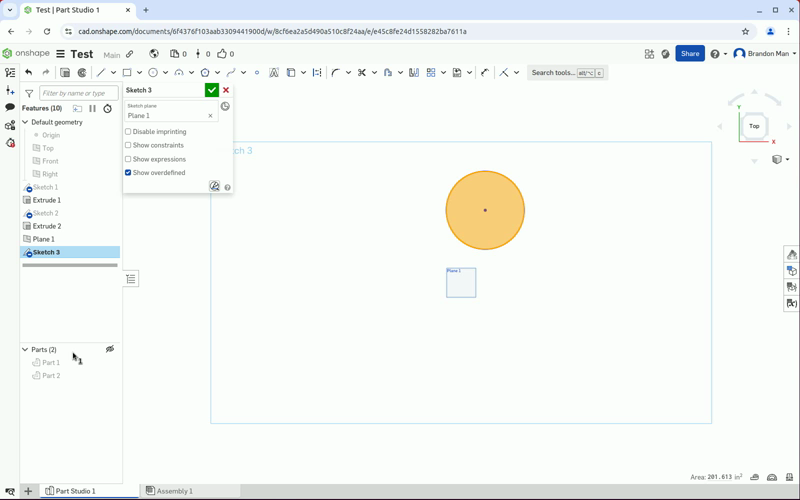
key(shift+y)
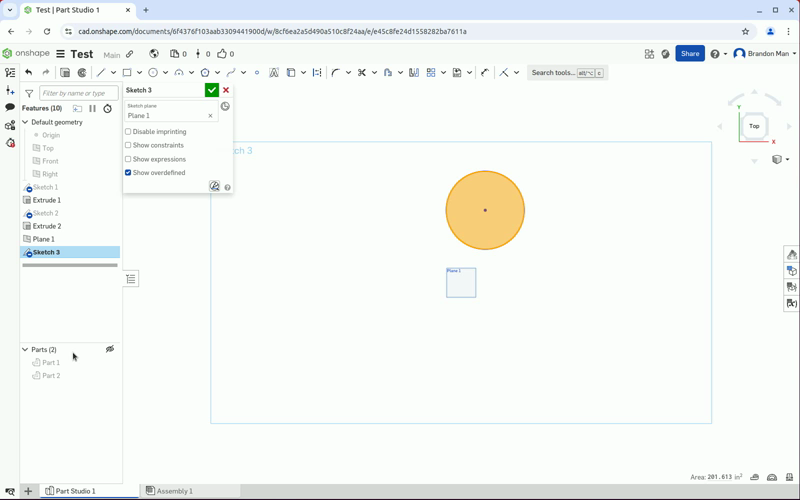
key(shift+e)
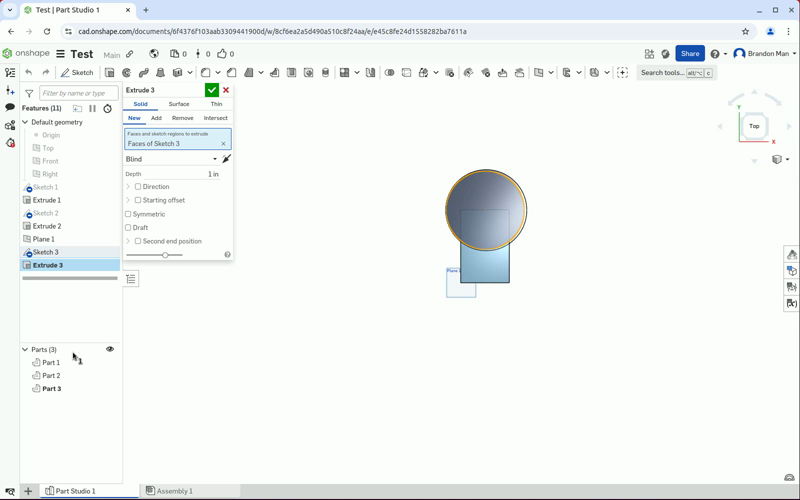
mouse_move(143, 106)
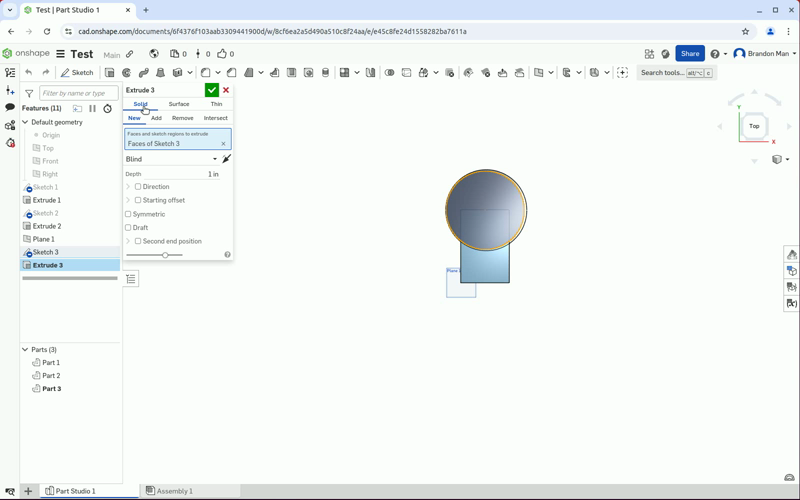
click(143, 106)
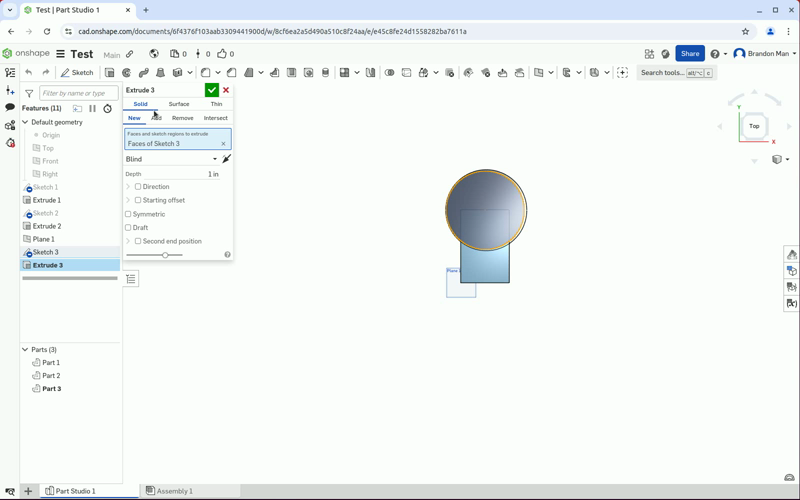
mouse_move(186, 120)
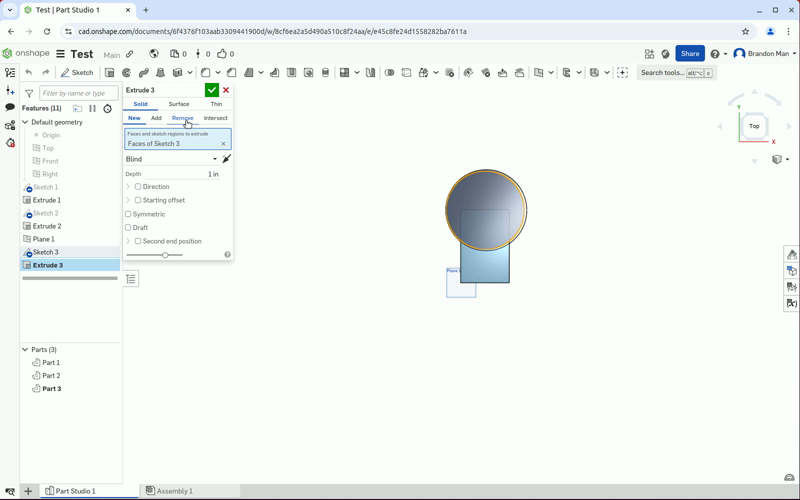
click(186, 120)
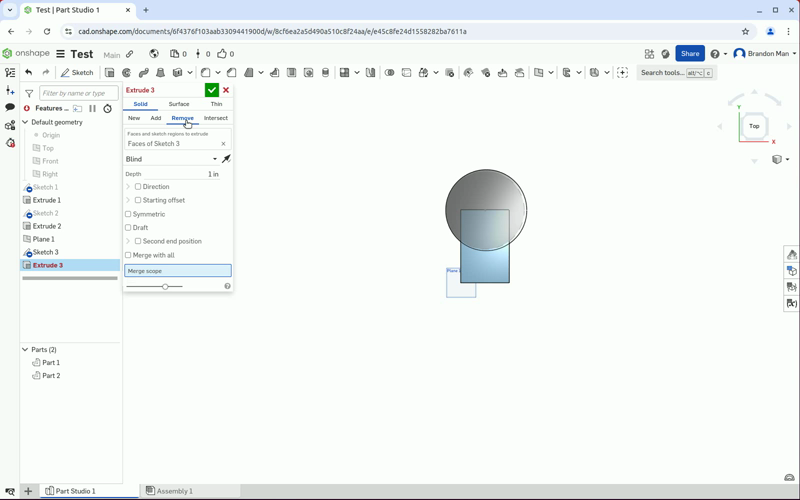
key(tab, 4)
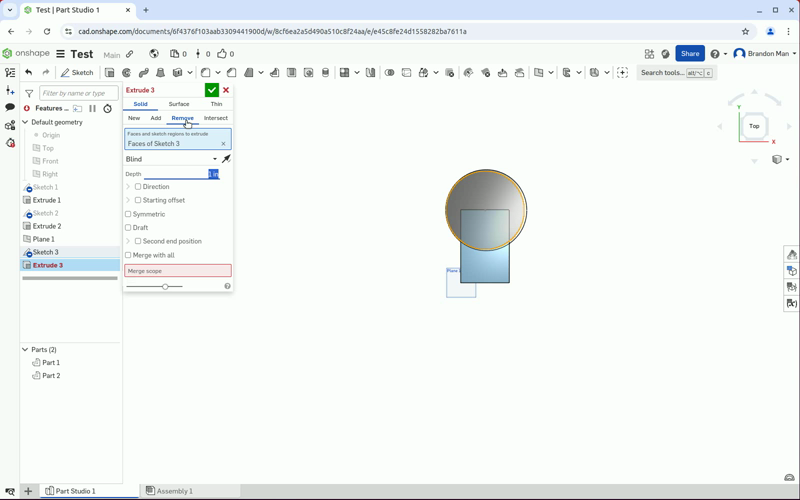
text(2.889)
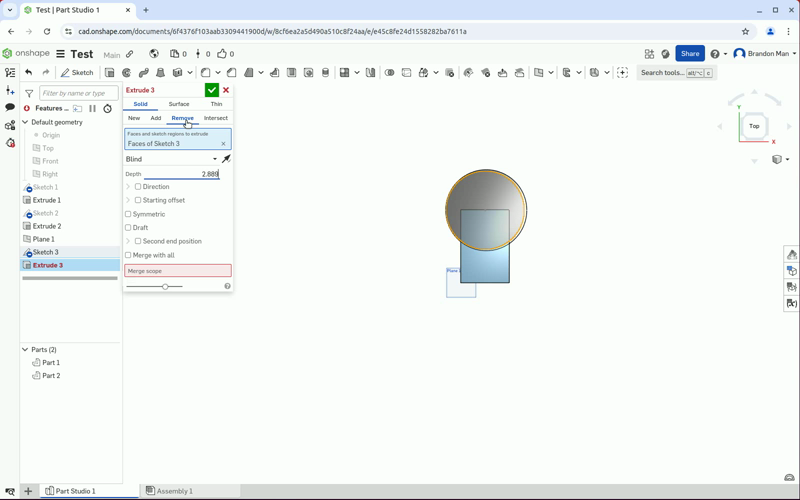
key(tab, 6)
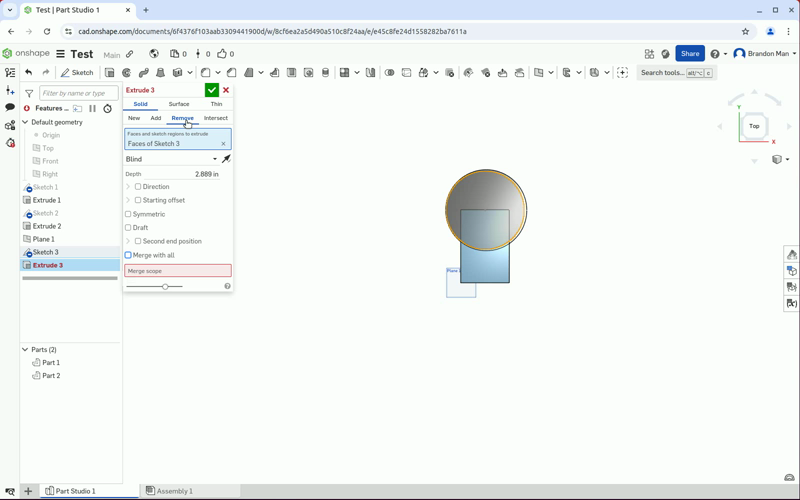
key(space)
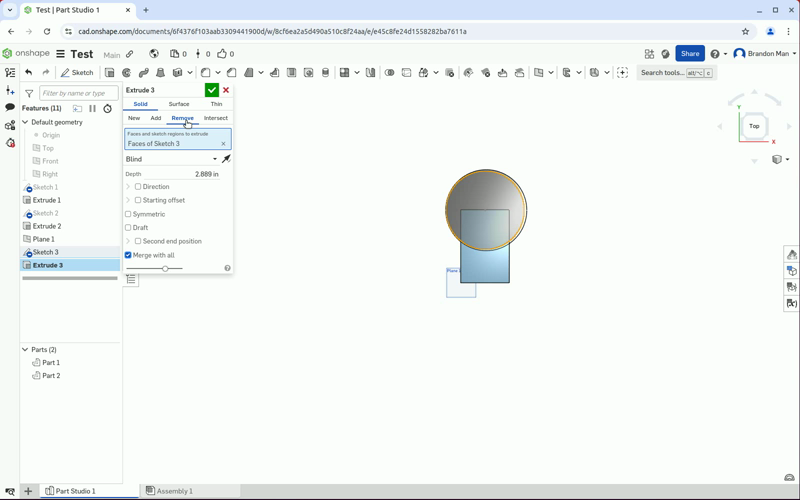
key(enter)
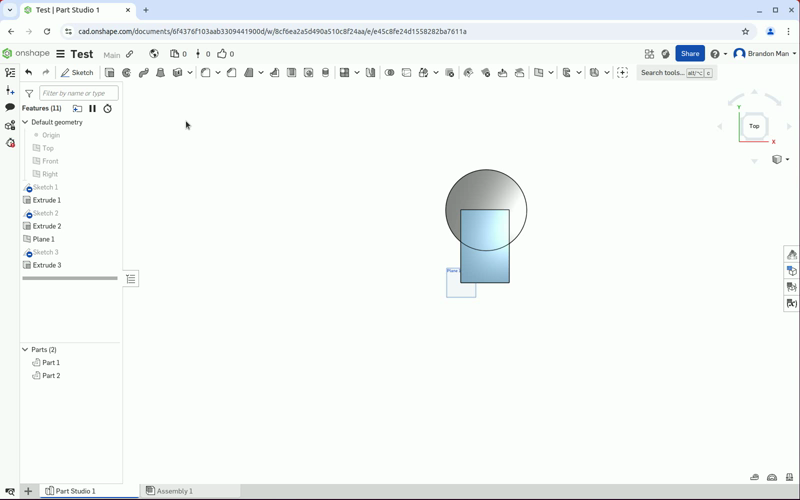
key(shift+h)
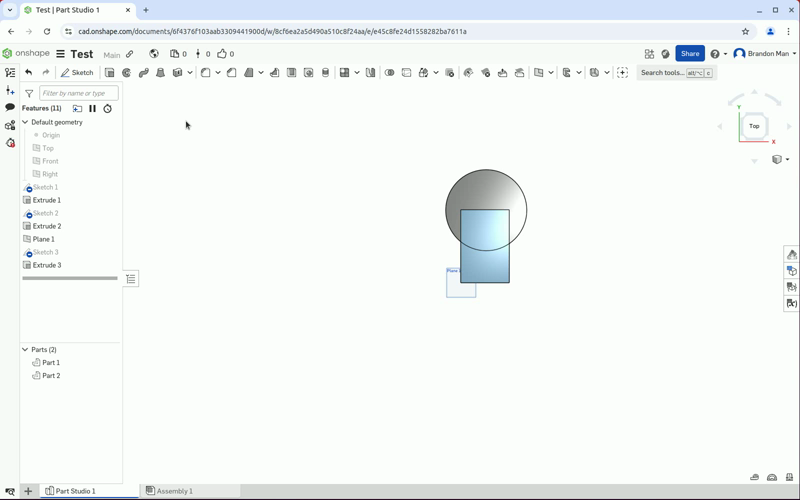
key(shift+h)
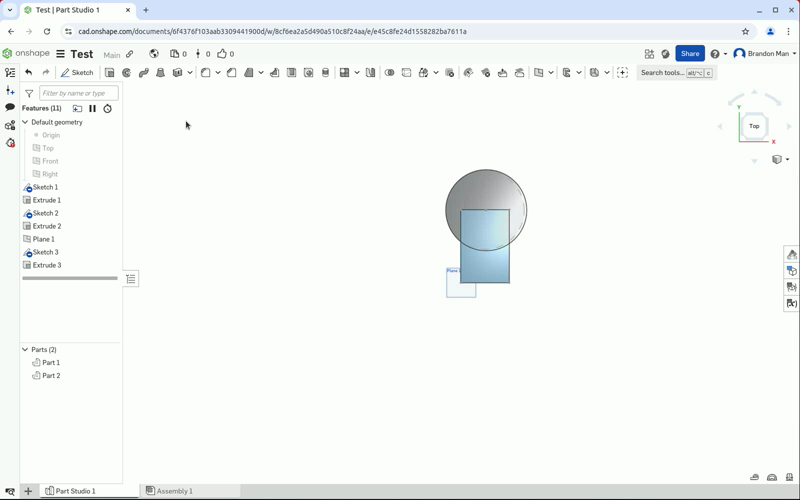
key(shift+7)
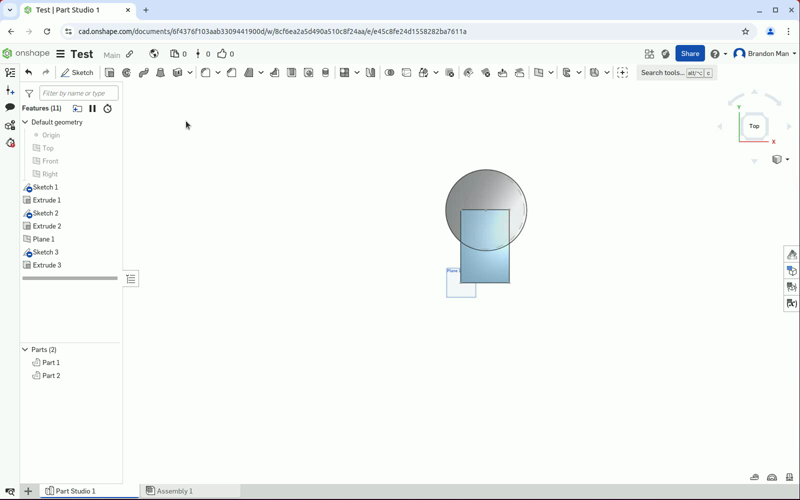
key(up, 3)
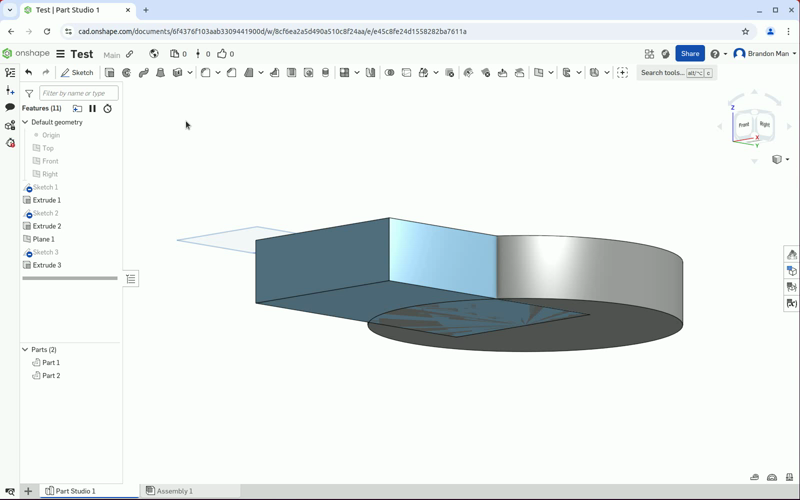
key(left, 3)
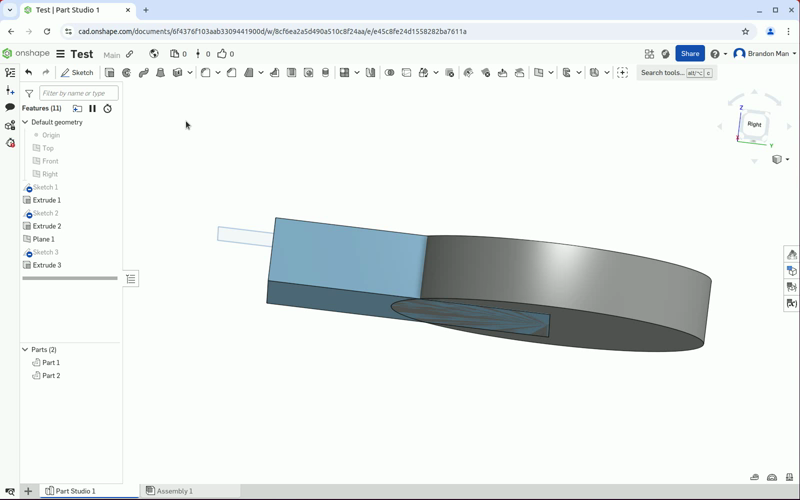
key(right, 3)
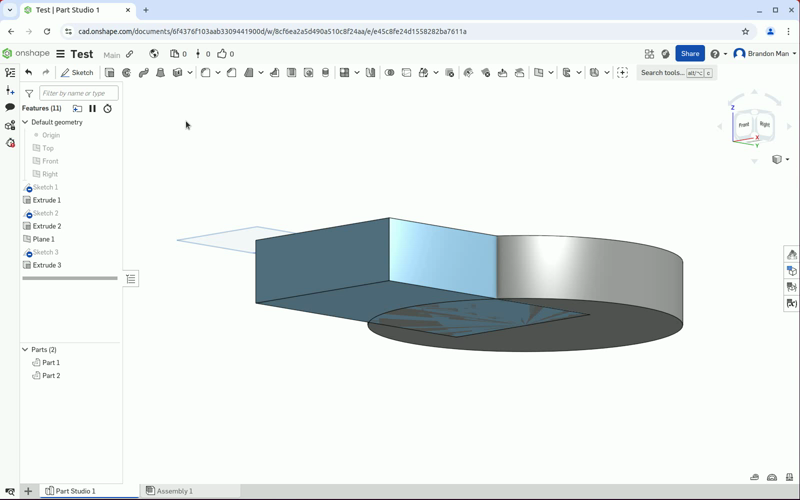
key(down, 3)
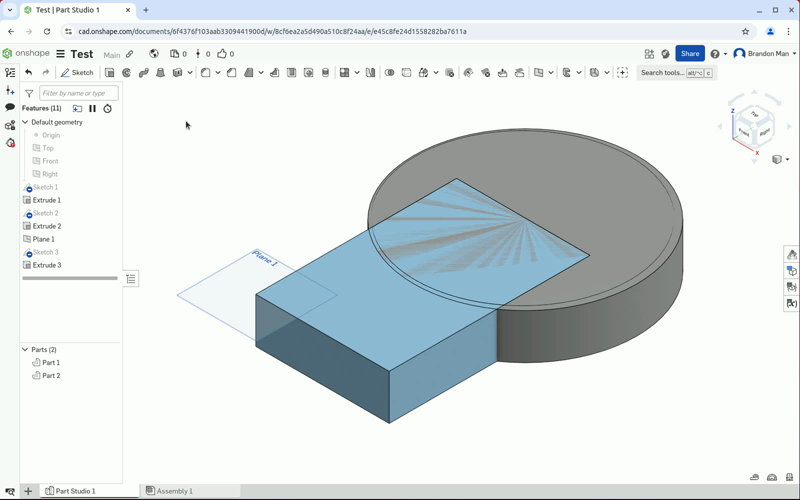
mouse_move(73, 189)
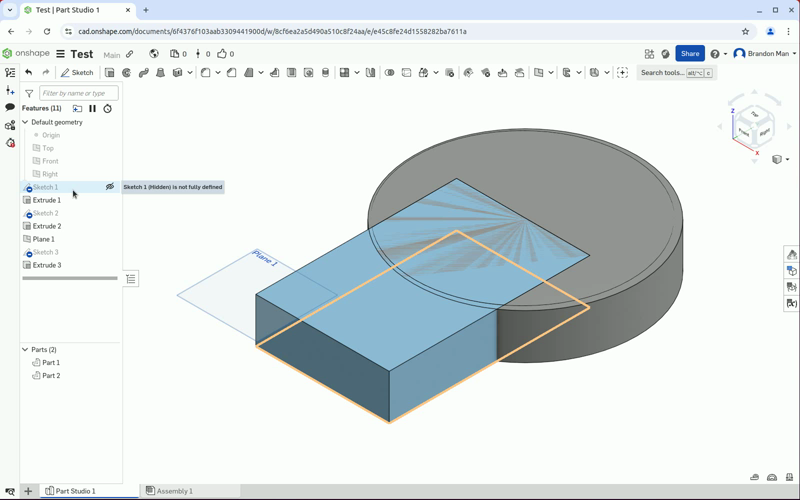
click(73, 189)